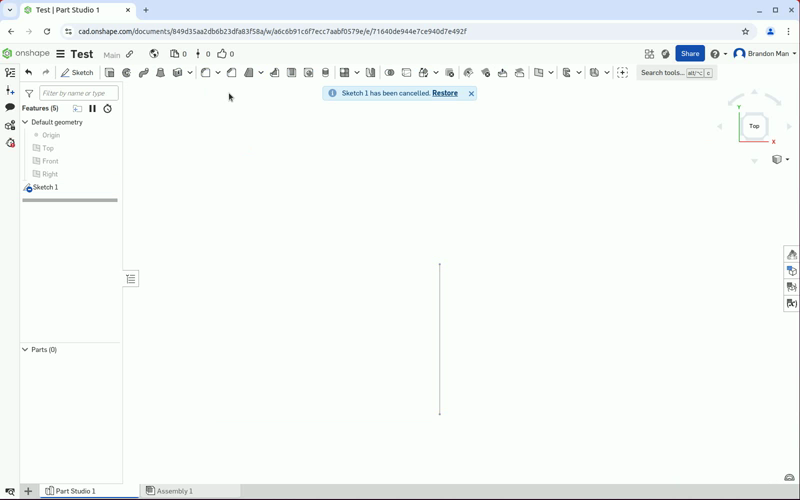
key(shift+h)
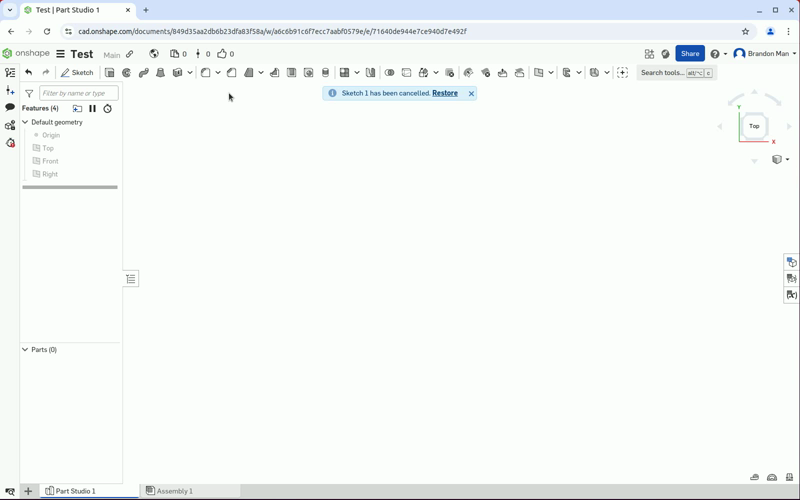
mouse_move(73, 352)
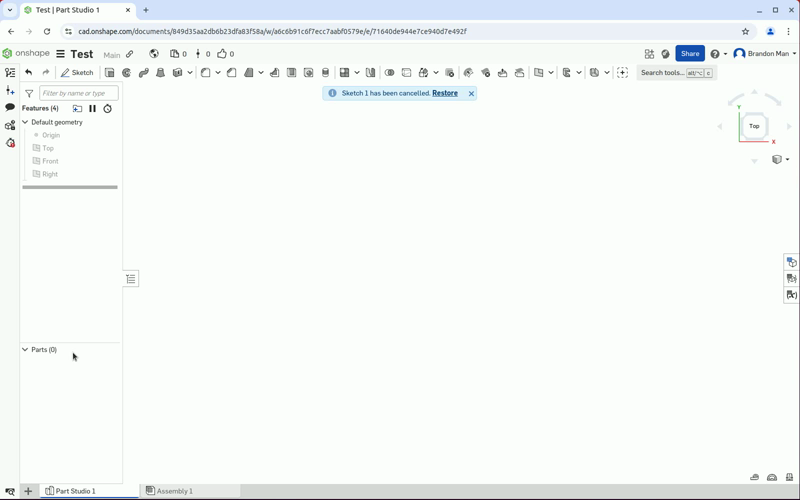
key(y)
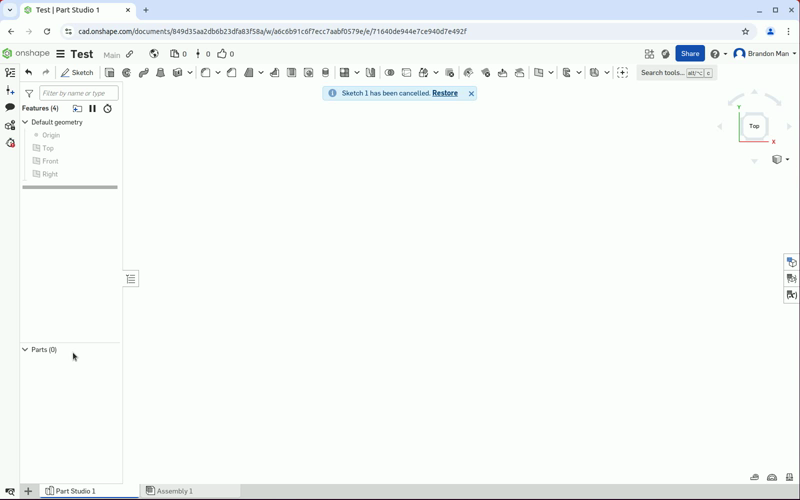
key(shift+p)
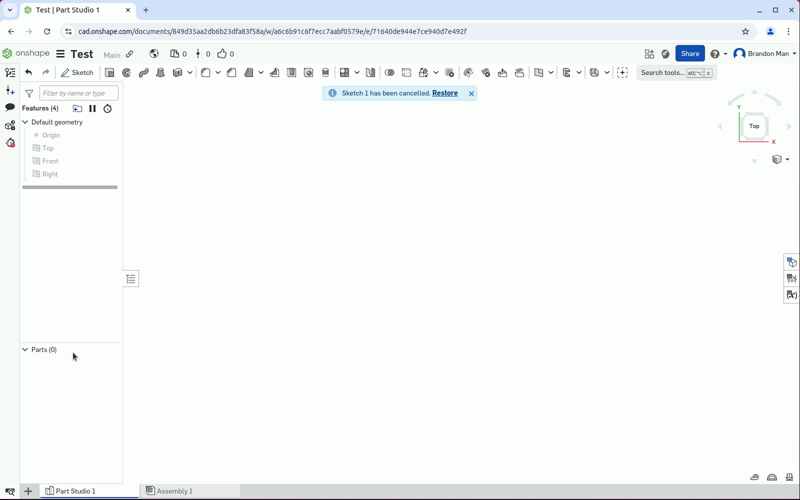
key(space)
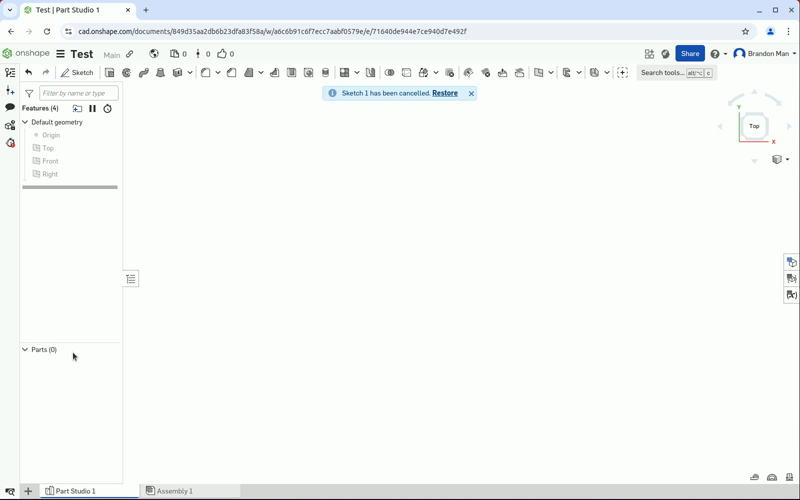
key_down(shift)
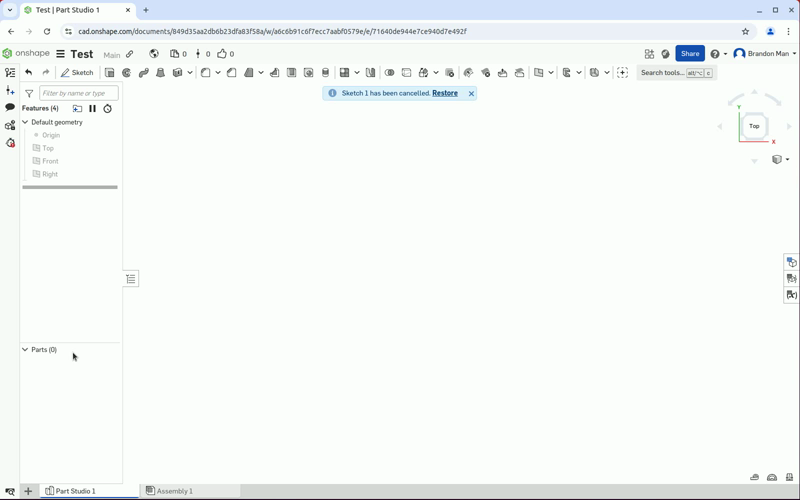
key(up)
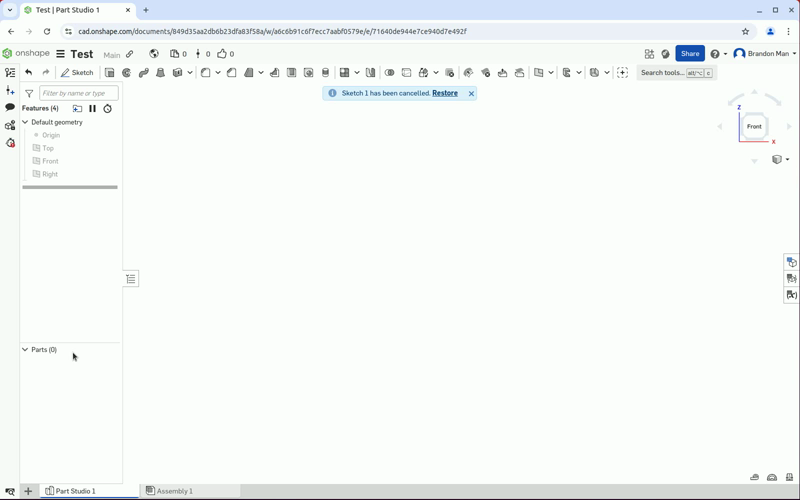
key_up(shift)
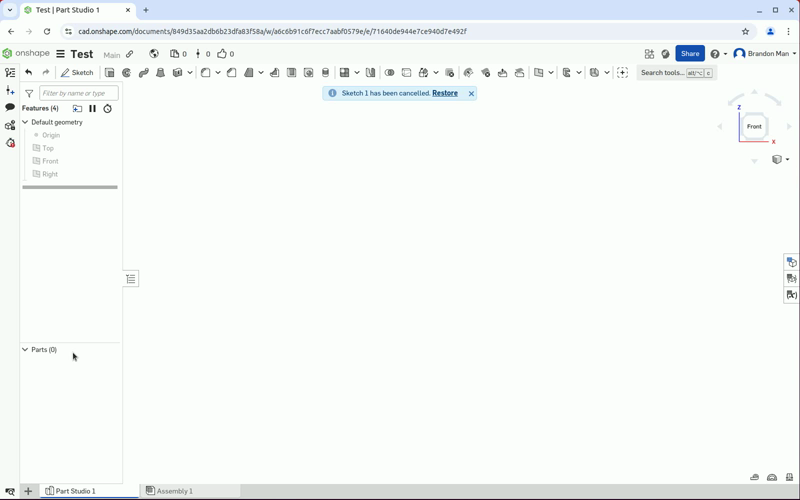
mouse_move(73, 352)
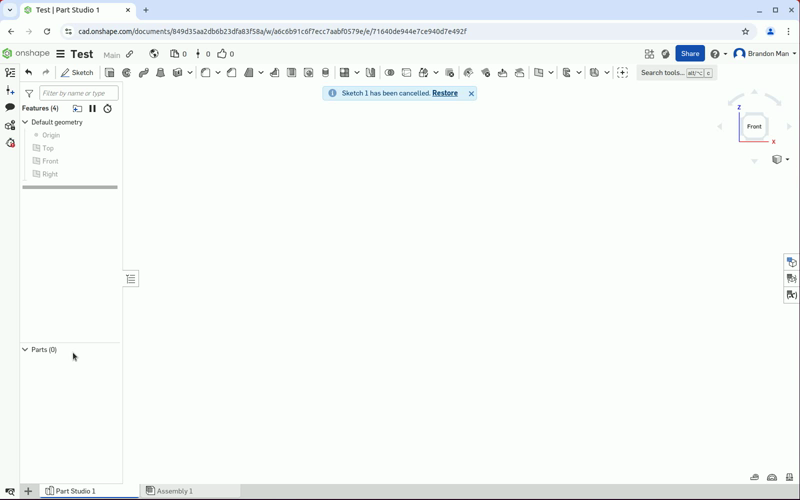
key(shift+y)
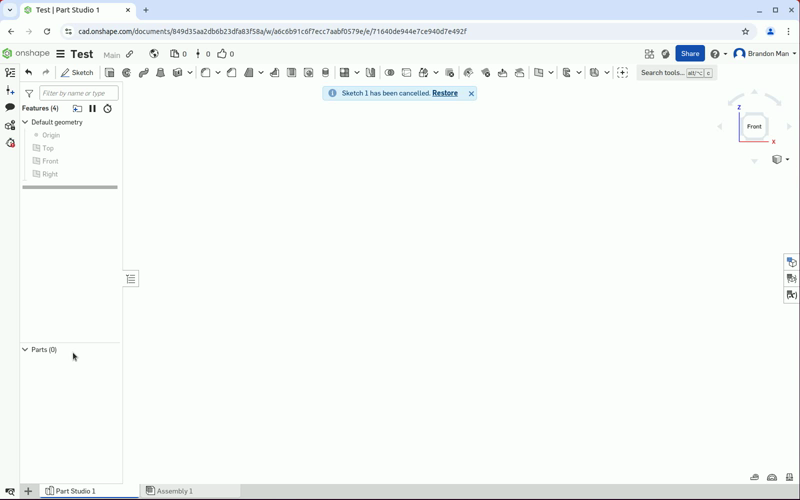
key(shift+s)
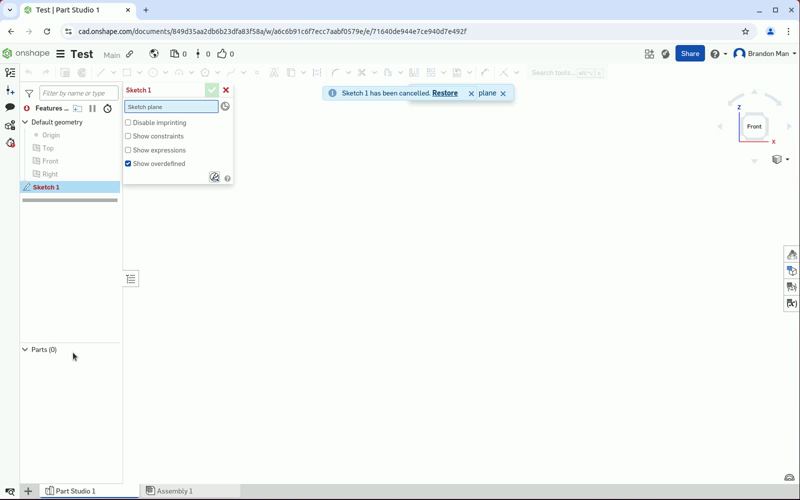
mouse_move(73, 163)
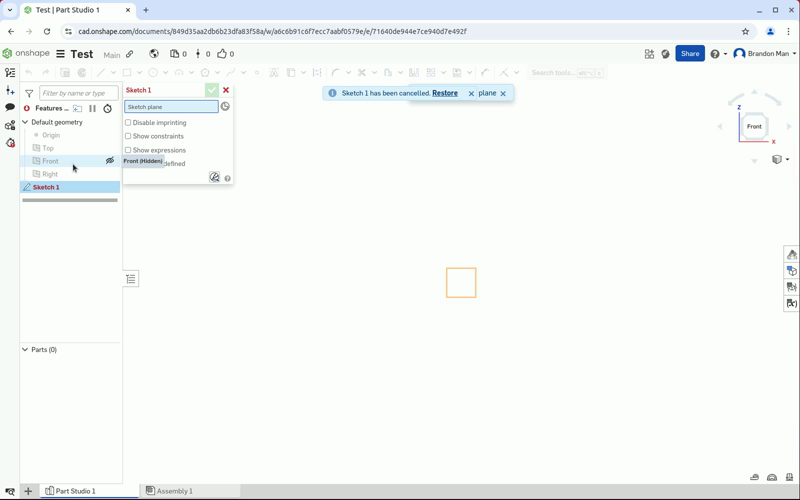
click(73, 163)
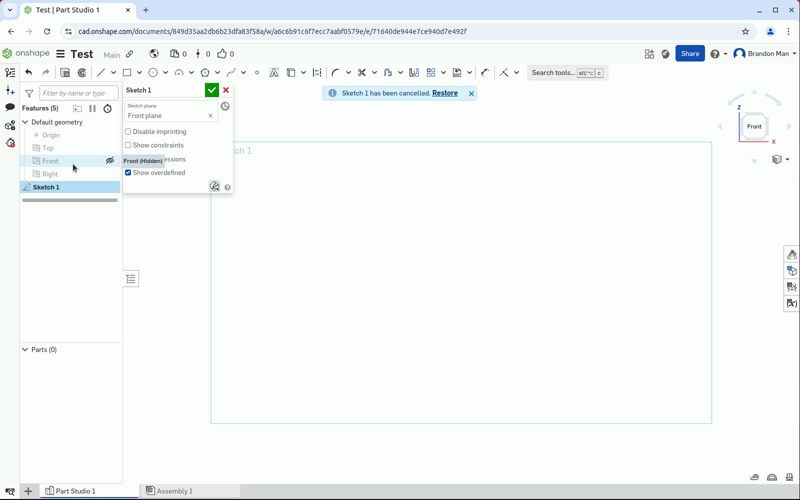
mouse_move(73, 352)
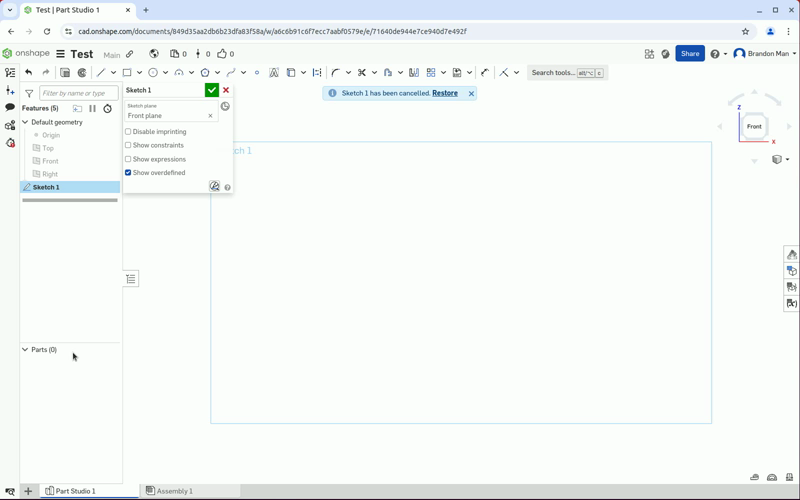
key(y)
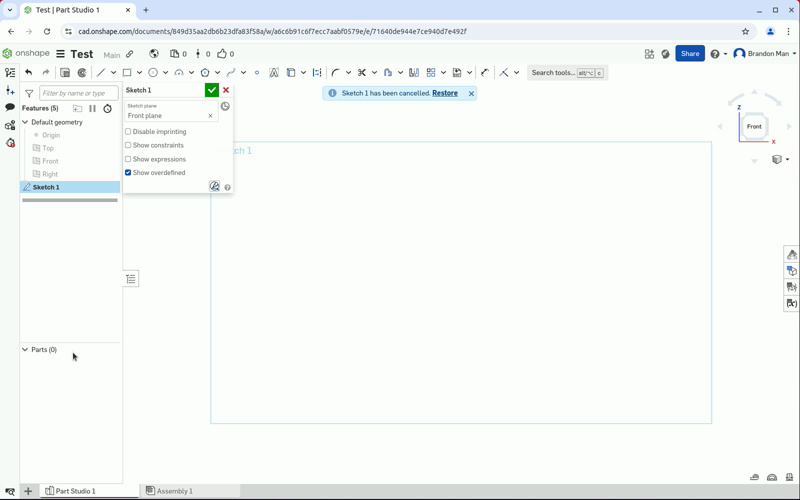
key(l)
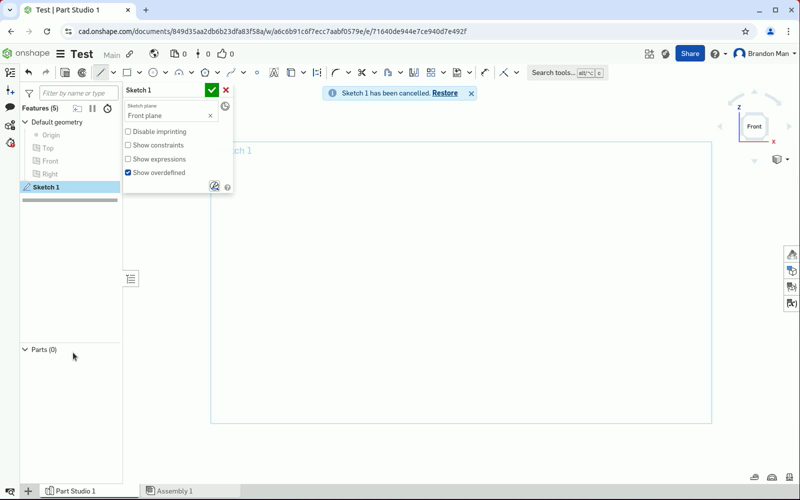
key_down(shift)
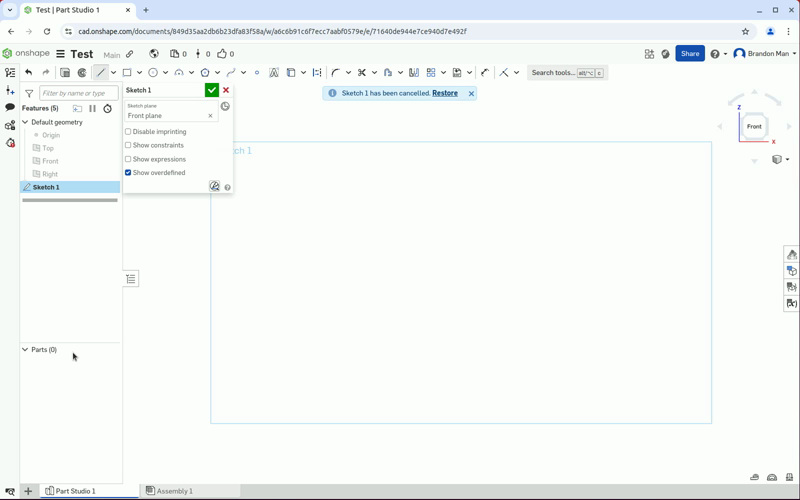
mouse_move(348, 311)
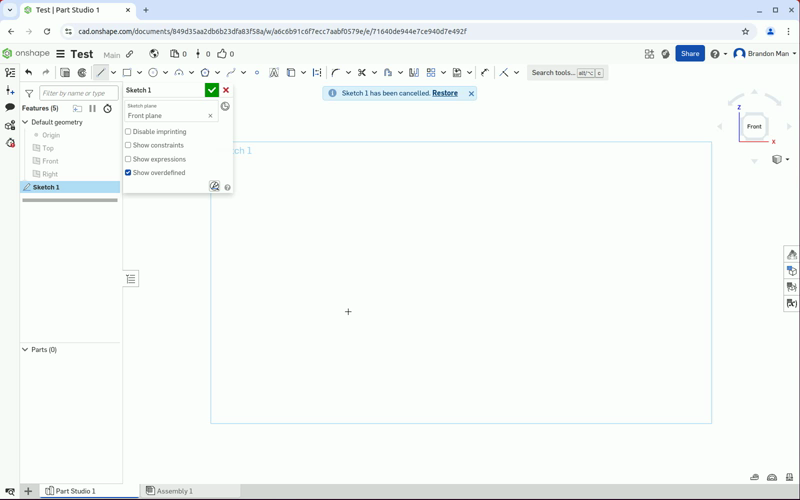
click(348, 311)
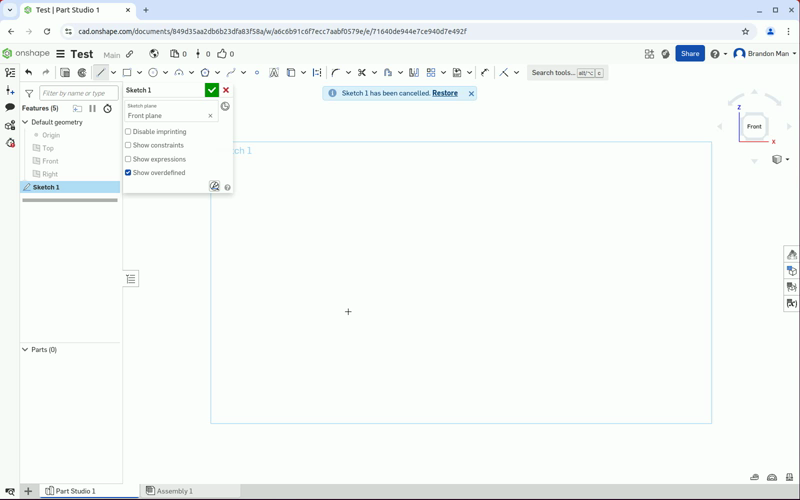
key_up(shift)
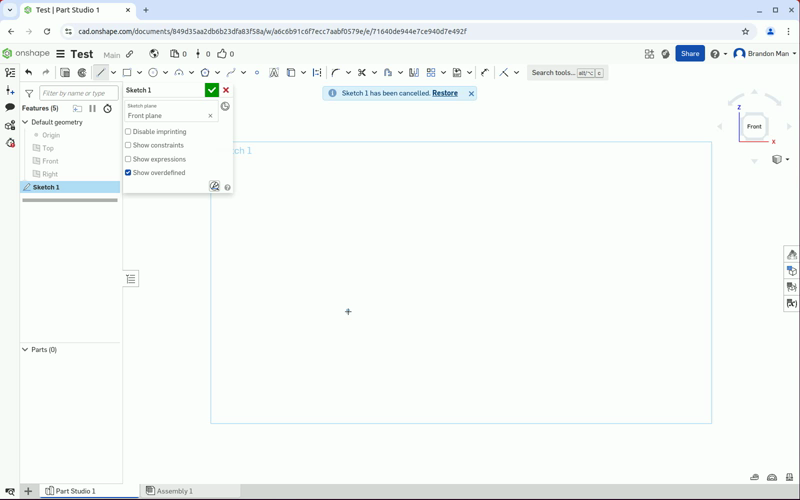
key_down(shift)
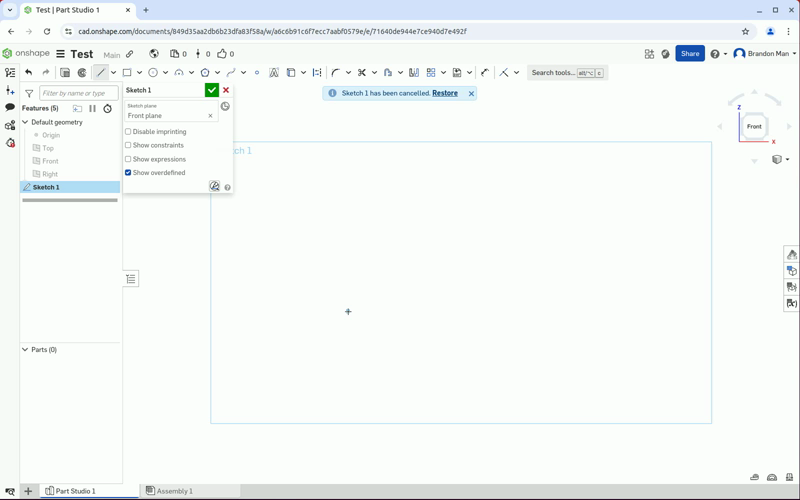
mouse_move(572, 311)
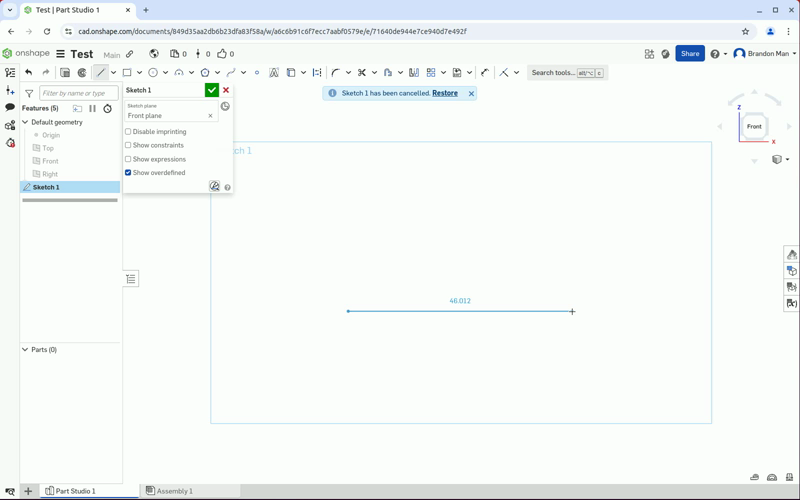
click(572, 311)
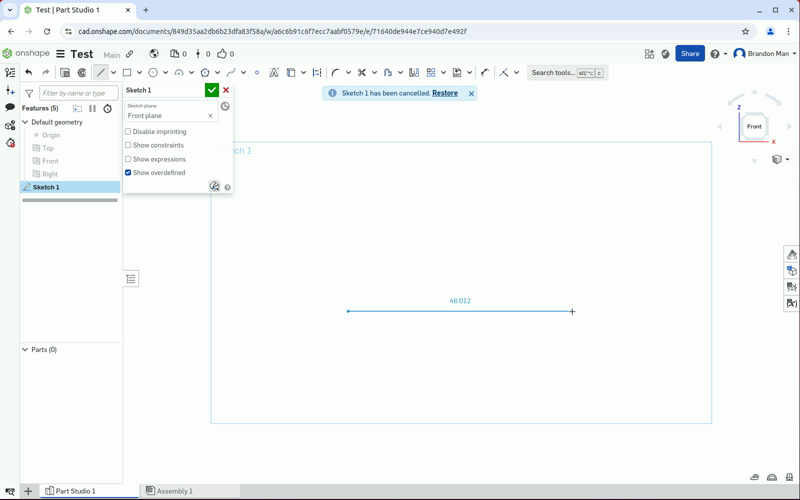
key_up(shift)
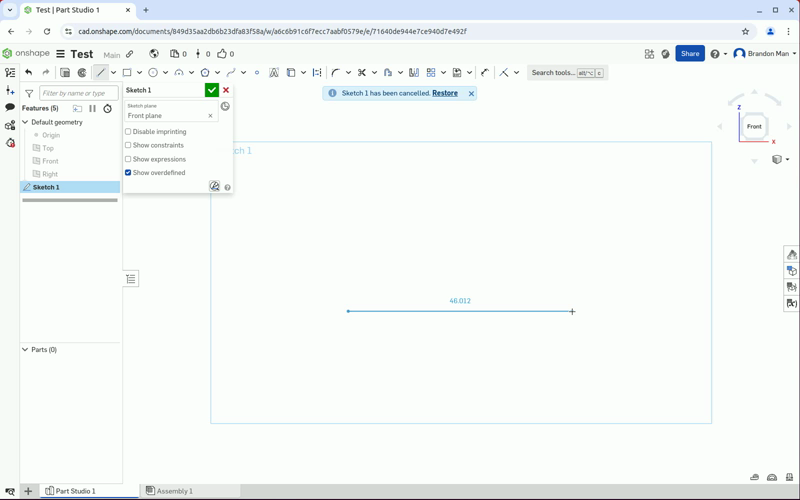
key_down(shift)
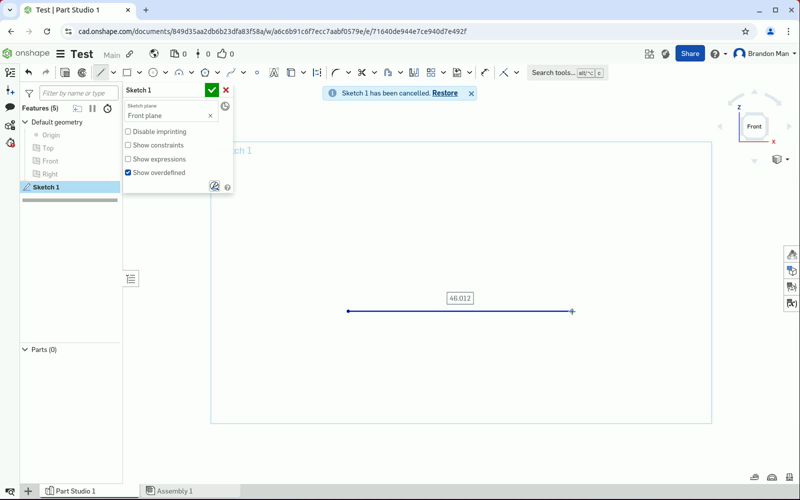
mouse_move(589, 311)
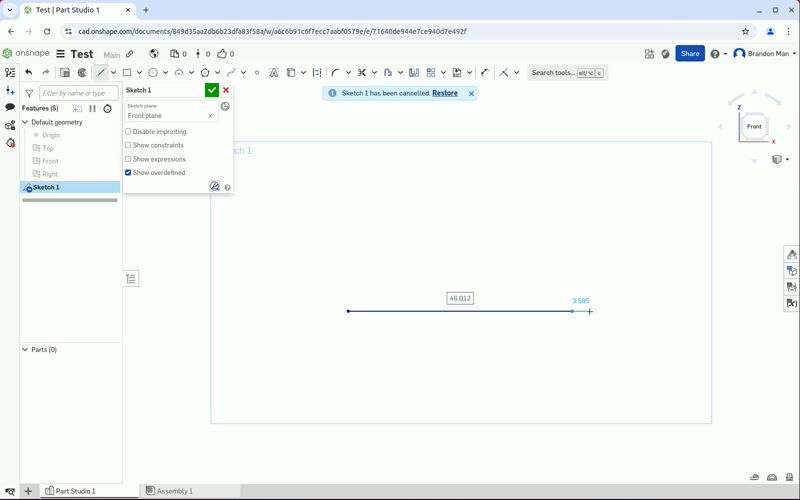
mouse_move(572, 301)
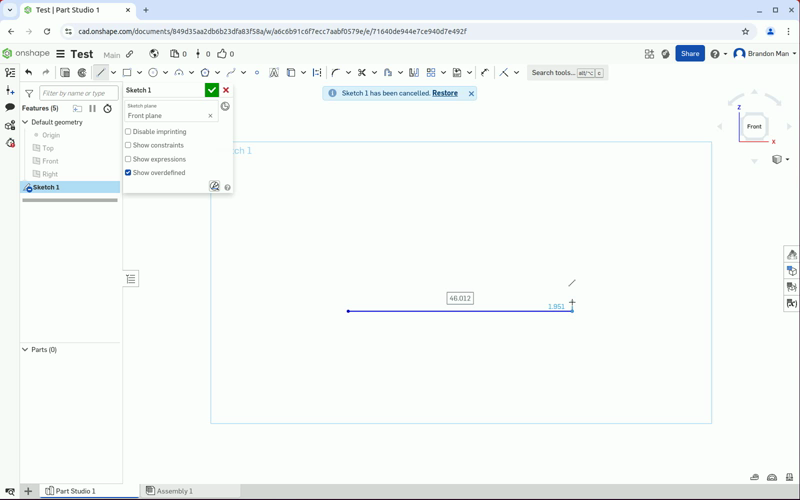
click(572, 301)
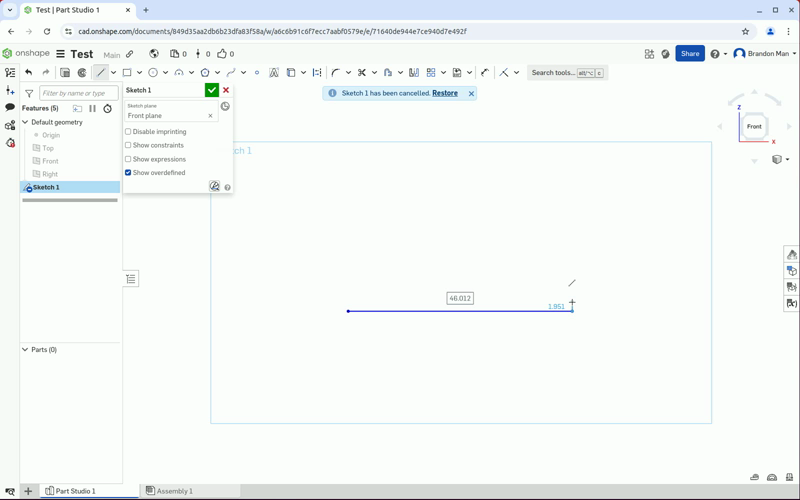
key_up(shift)
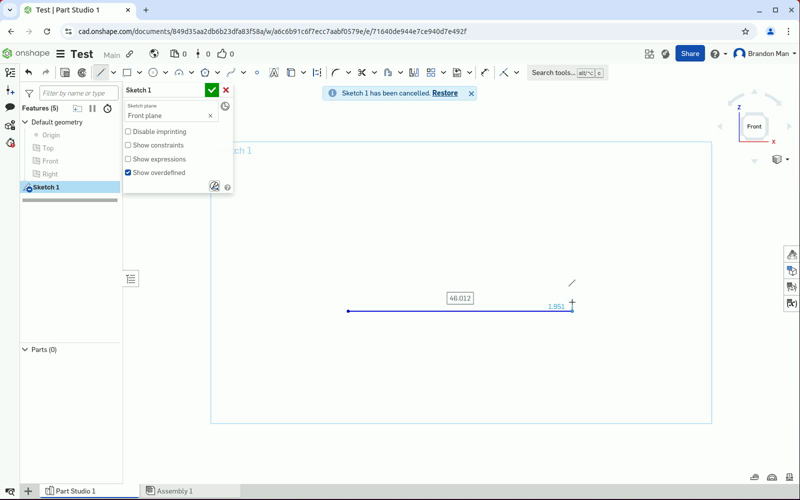
key_down(shift)
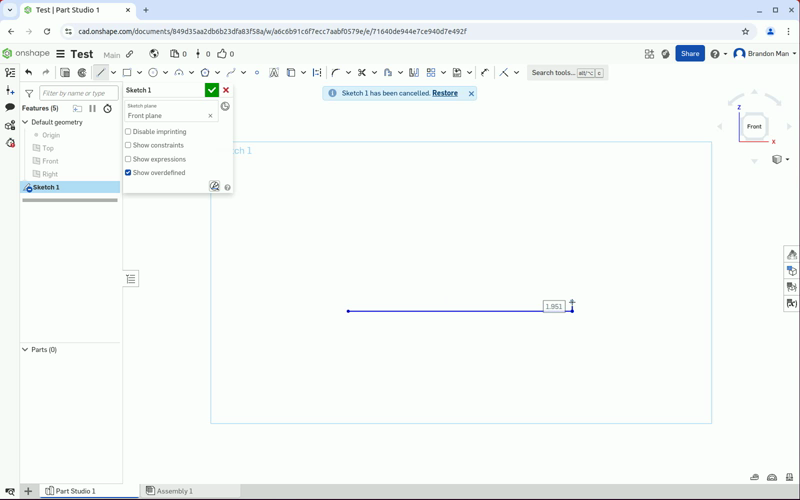
mouse_move(501, 301)
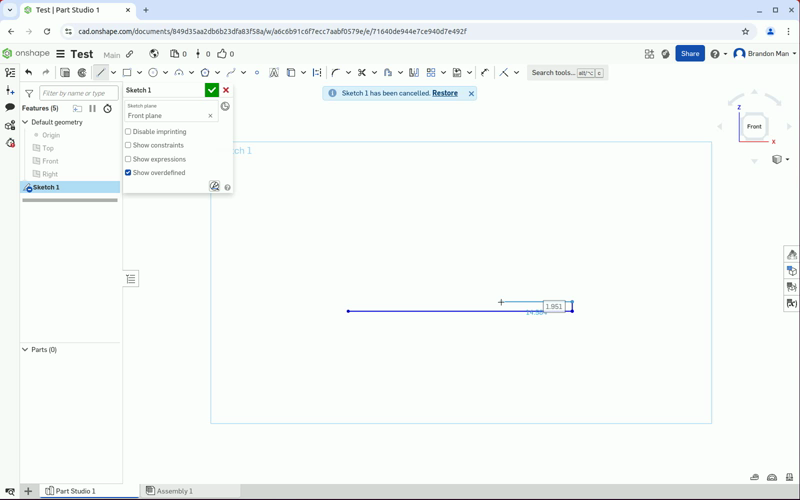
click(501, 301)
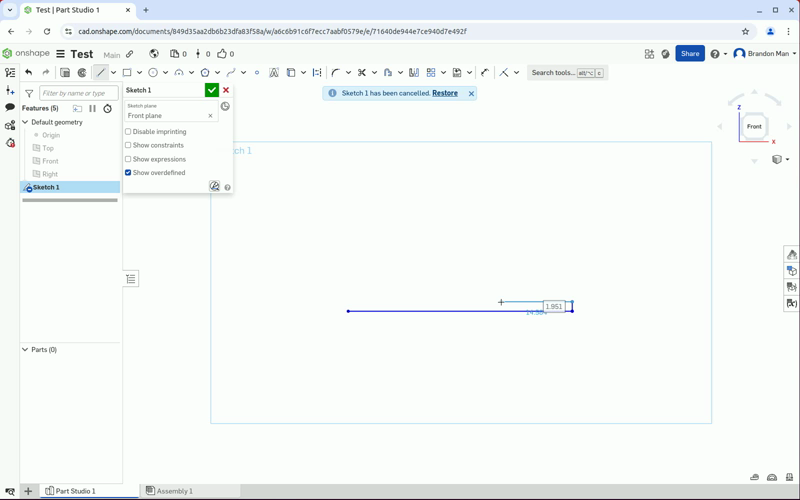
key_up(shift)
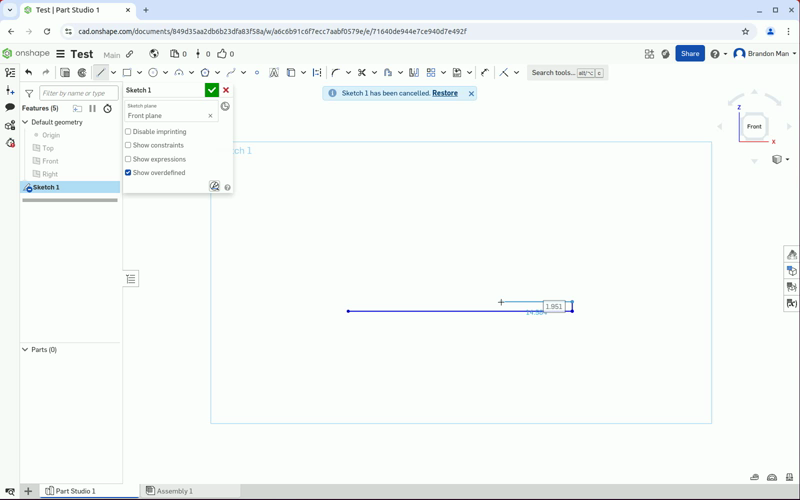
key_down(shift)
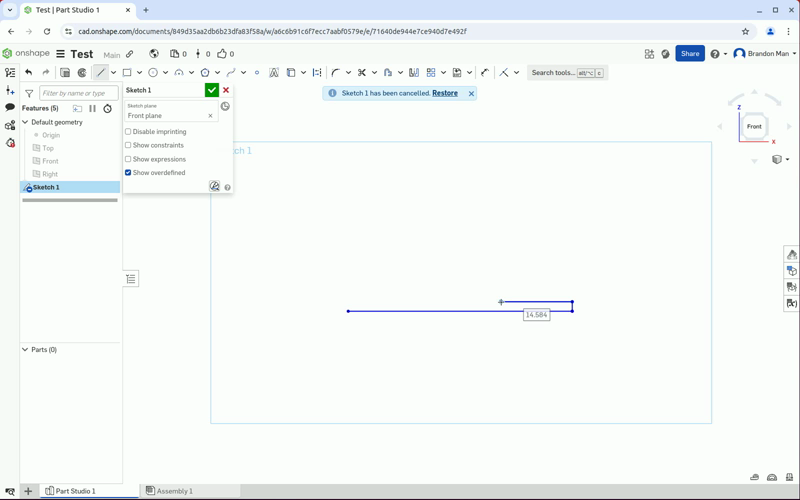
mouse_move(531, 301)
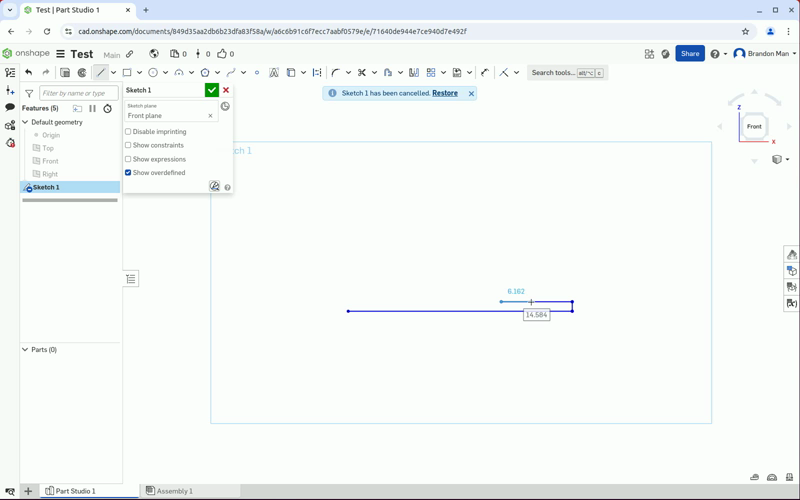
mouse_move(501, 254)
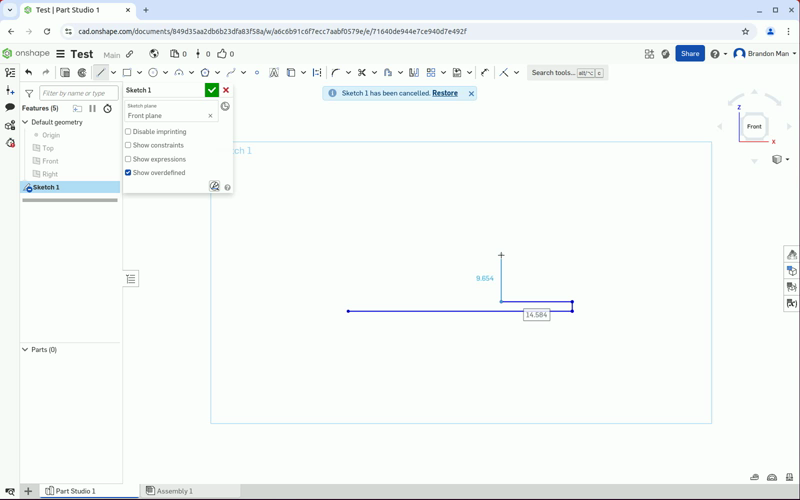
click(501, 254)
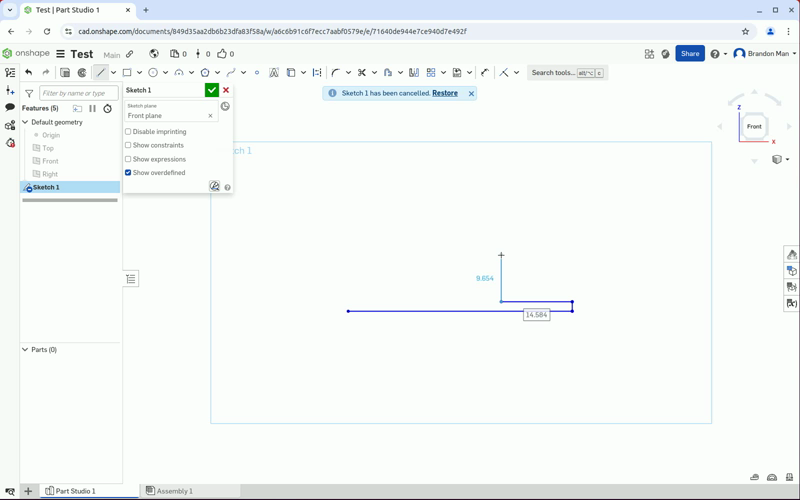
key_up(shift)
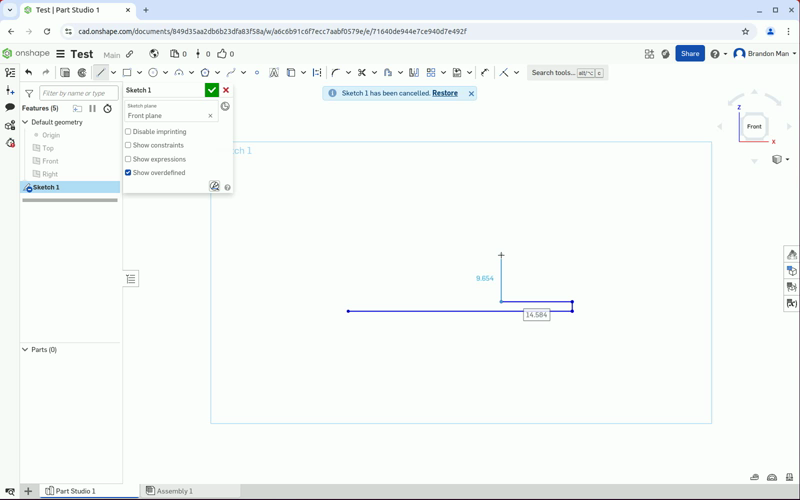
key_down(shift)
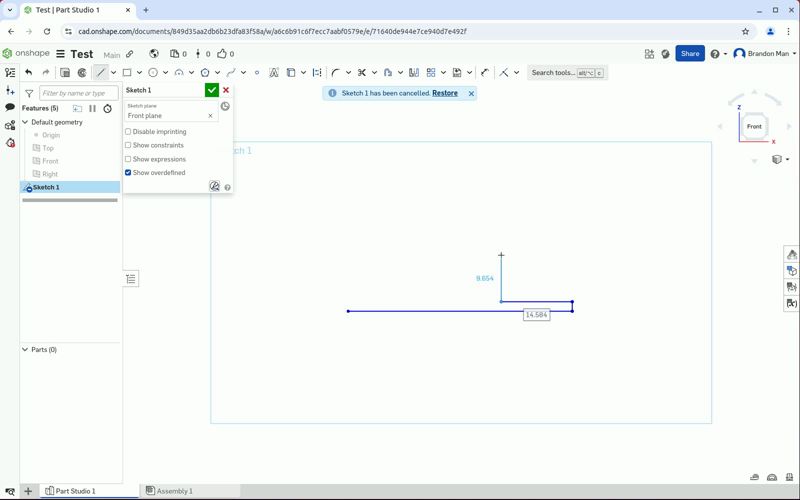
mouse_move(531, 254)
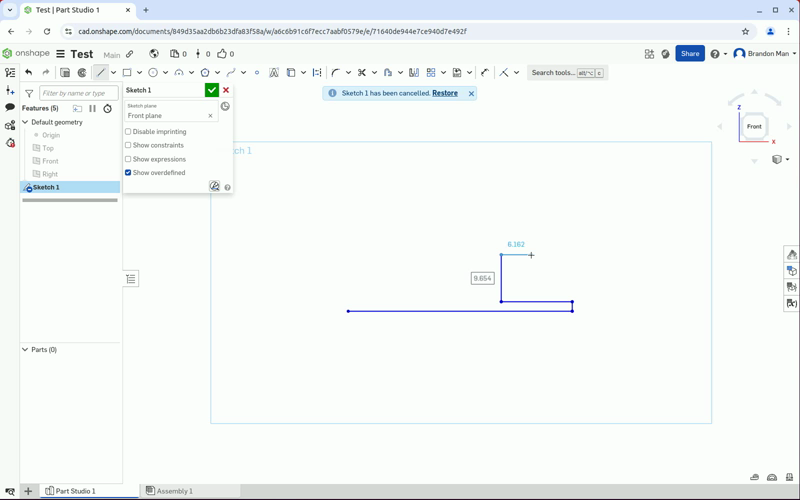
mouse_move(489, 254)
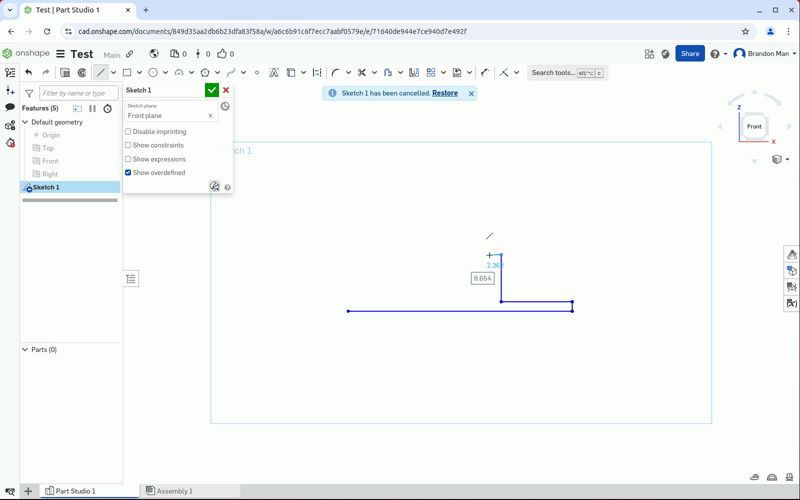
click(489, 254)
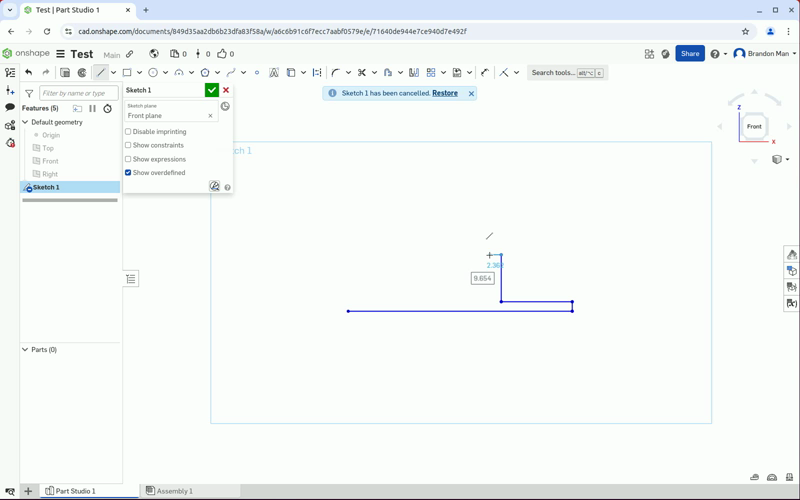
key_up(shift)
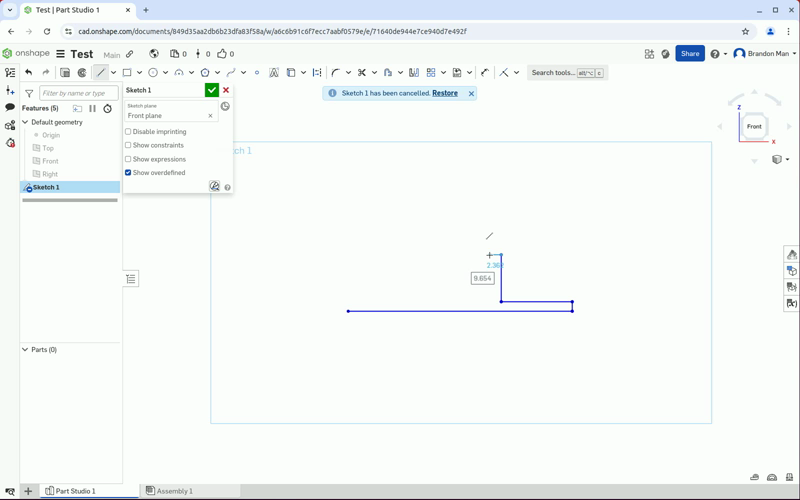
key(esc)
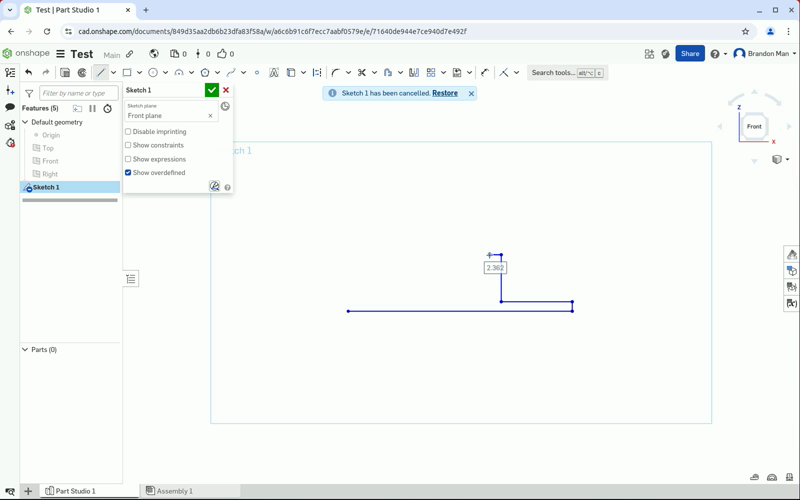
key(a)
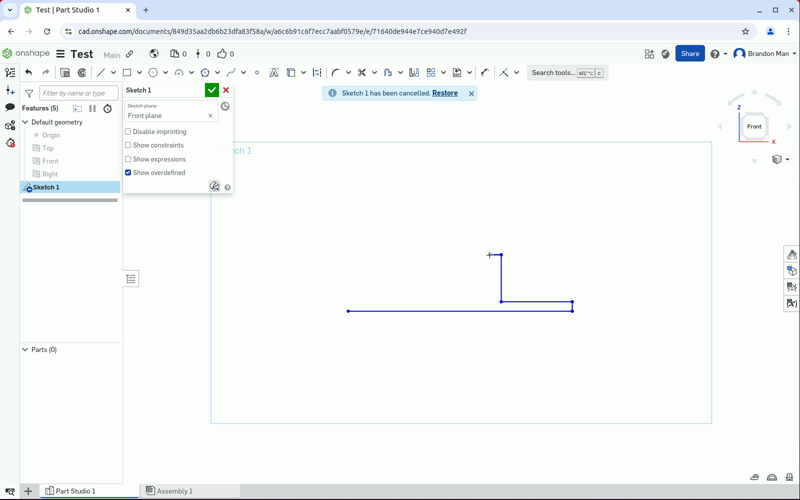
mouse_move(489, 254)
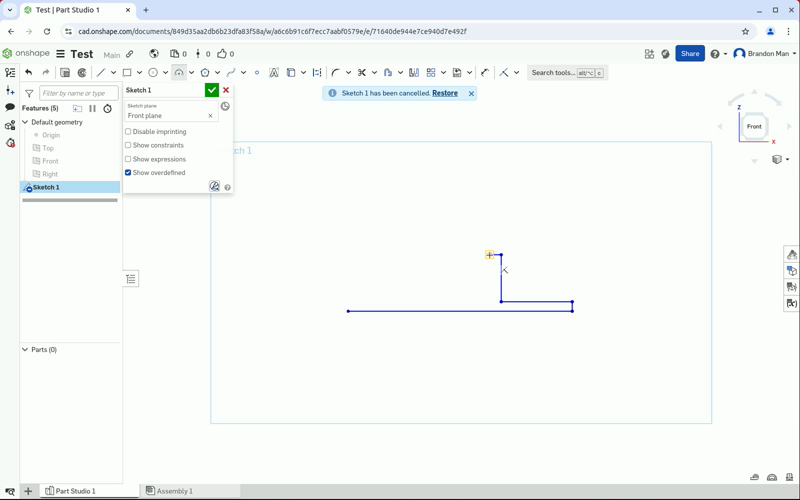
click(489, 254)
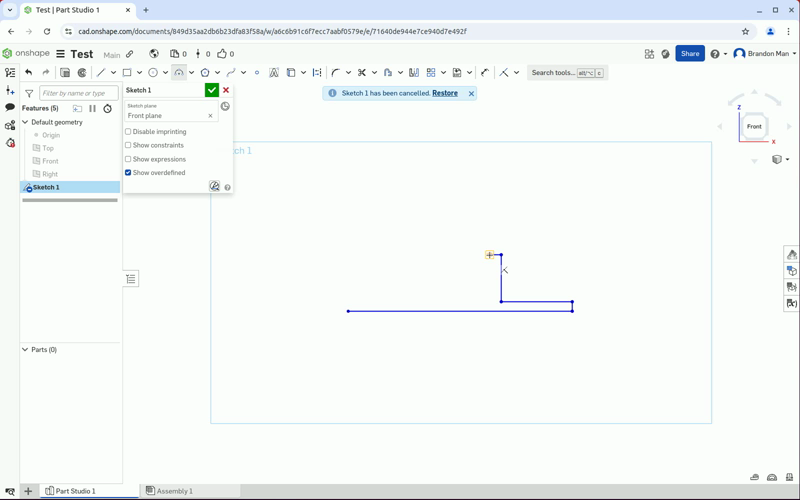
key_down(shift)
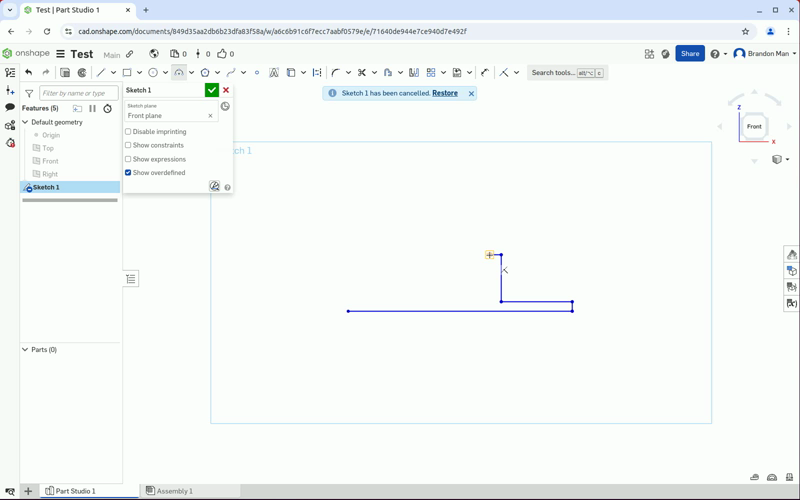
mouse_move(430, 254)
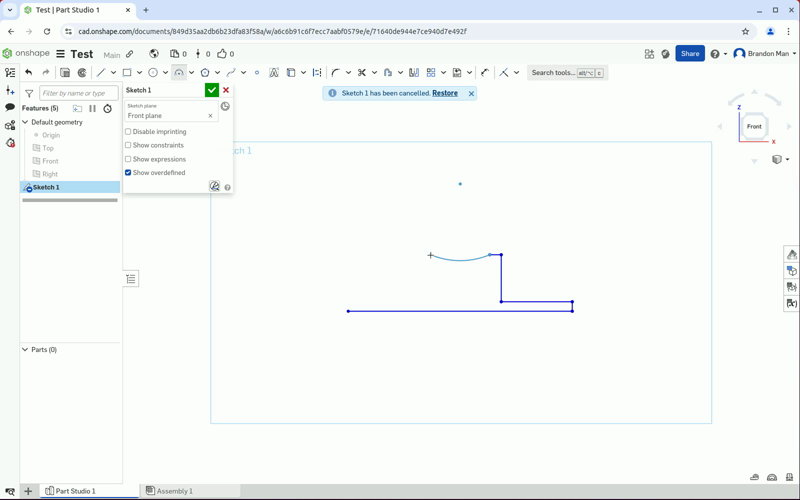
click(430, 254)
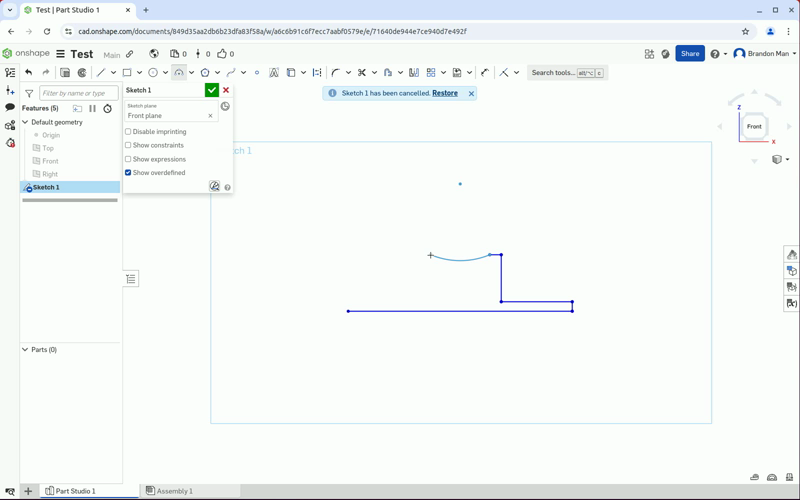
mouse_move(460, 290)
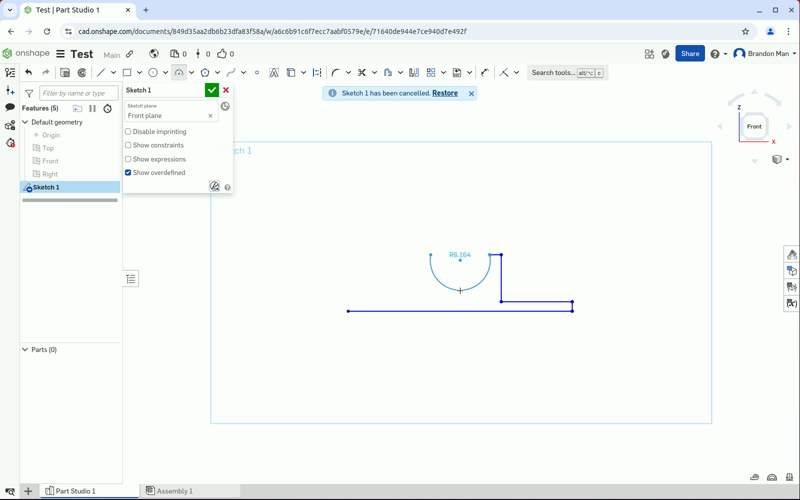
click(460, 290)
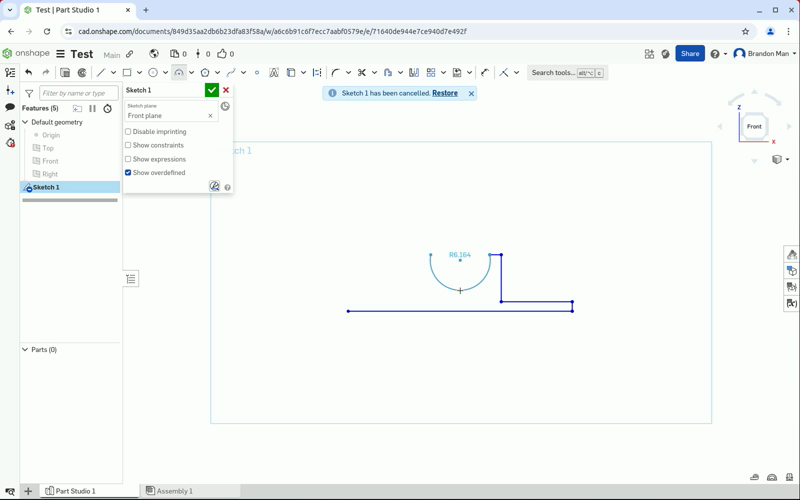
key_up(shift)
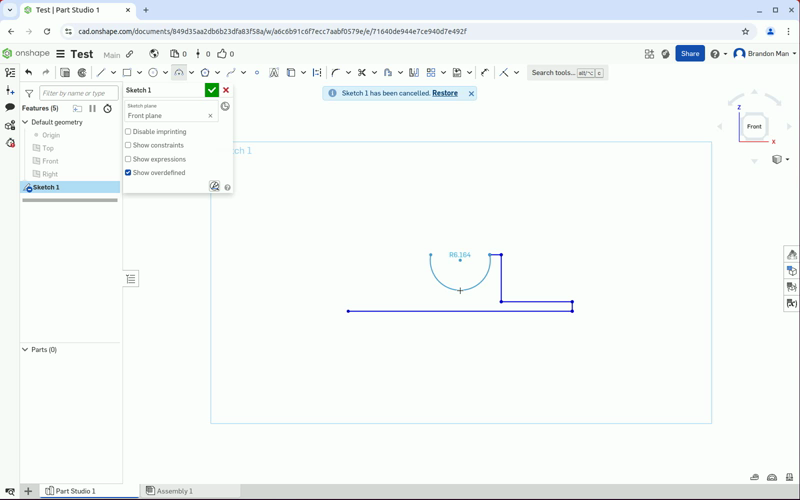
key(esc)
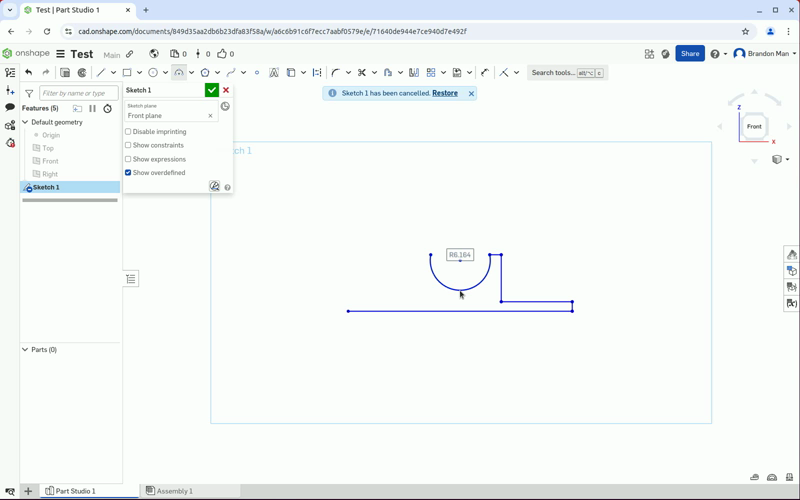
key(l)
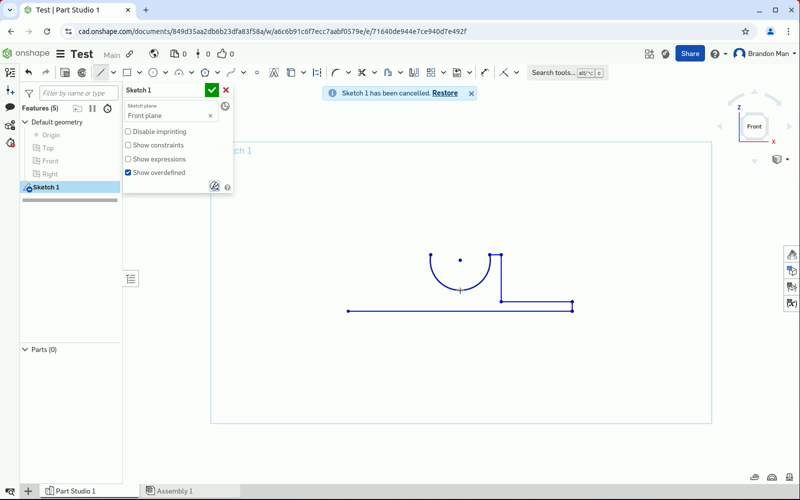
mouse_move(430, 254)
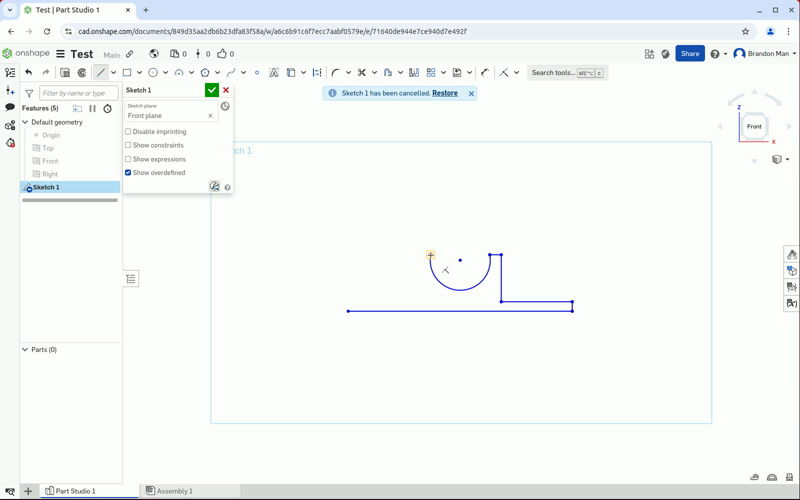
click(430, 254)
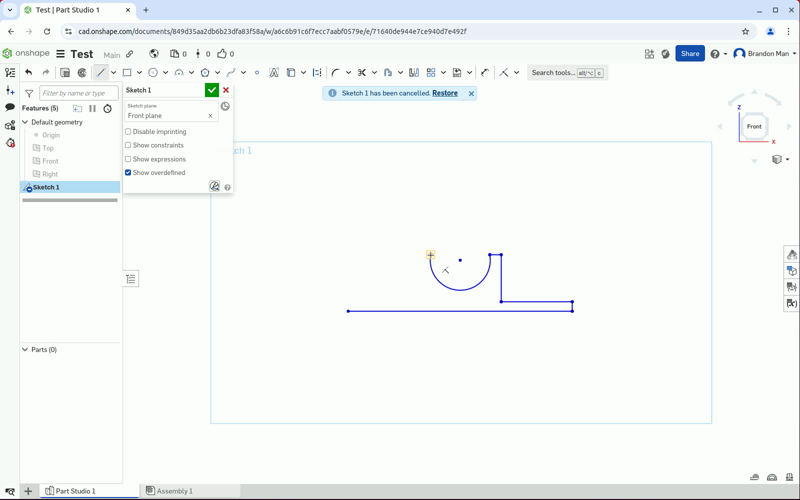
key_down(shift)
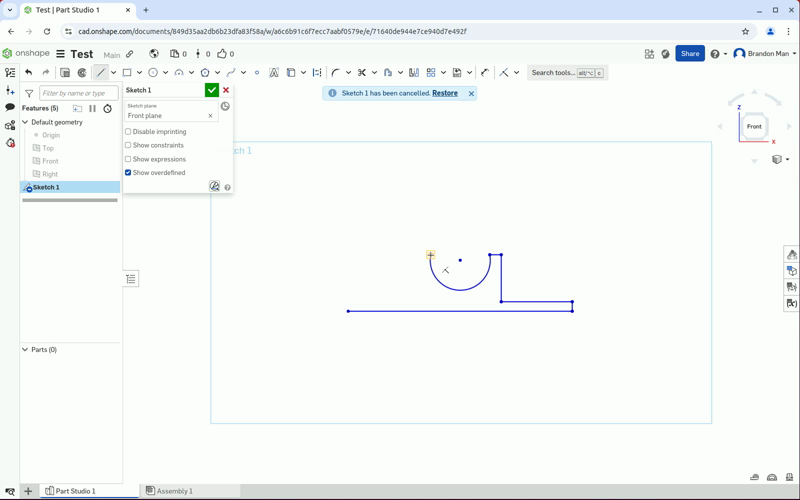
mouse_move(460, 254)
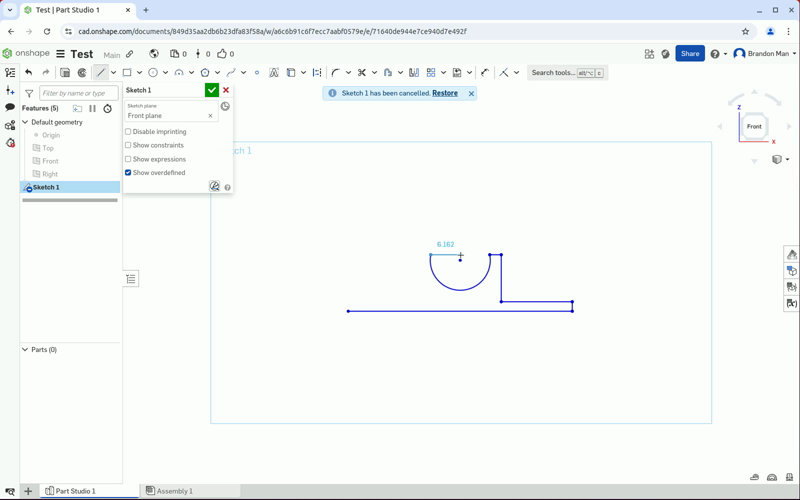
mouse_move(421, 254)
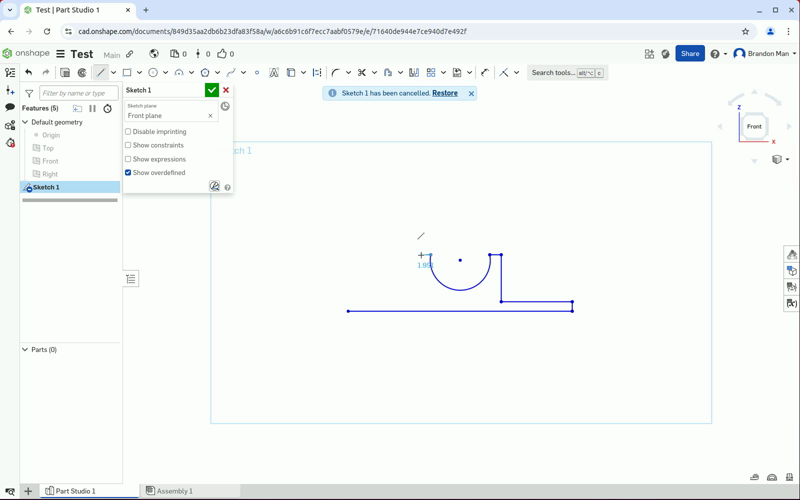
click(421, 254)
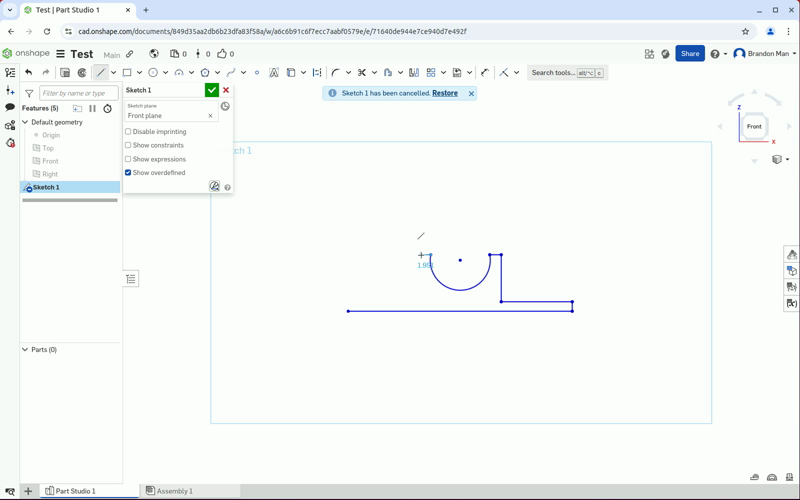
key_up(shift)
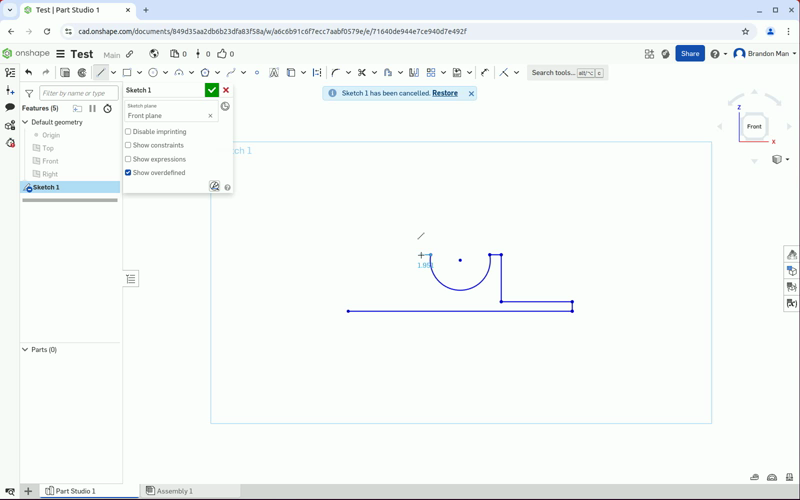
key_down(shift)
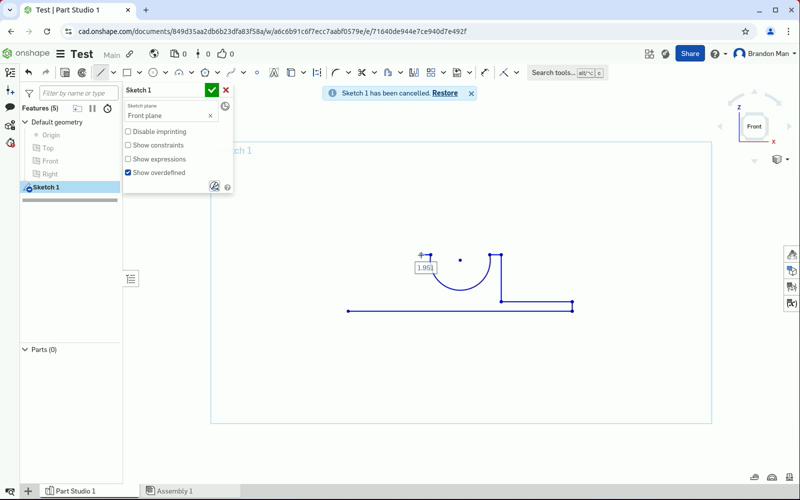
mouse_move(451, 254)
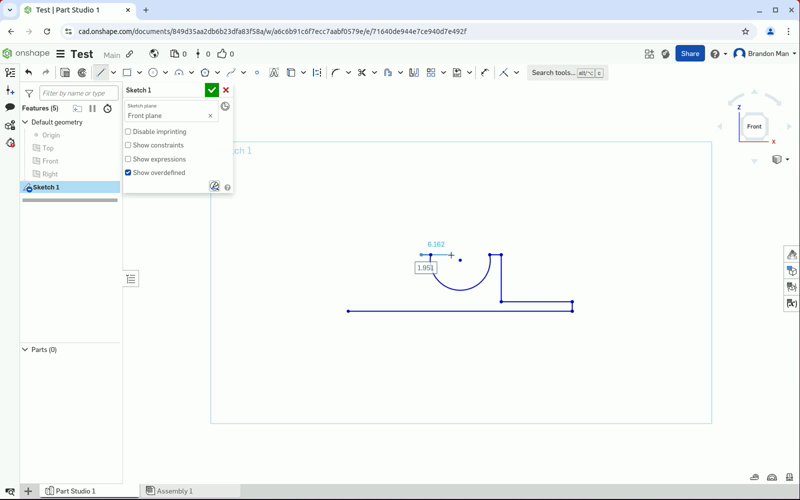
mouse_move(421, 301)
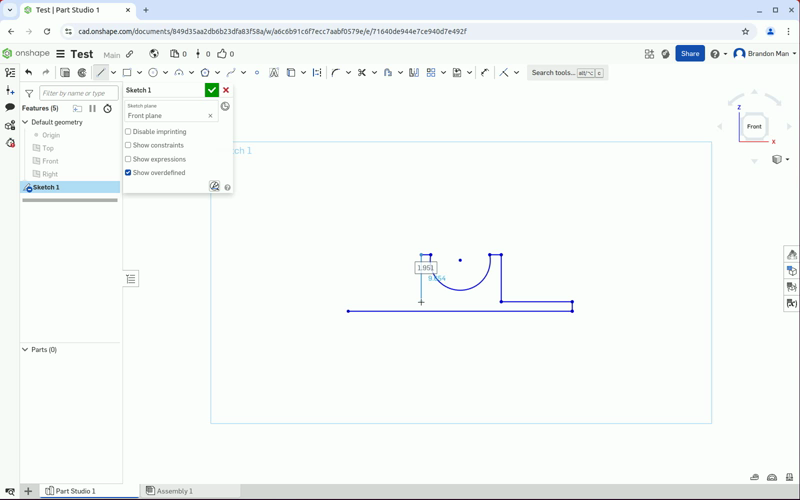
click(421, 301)
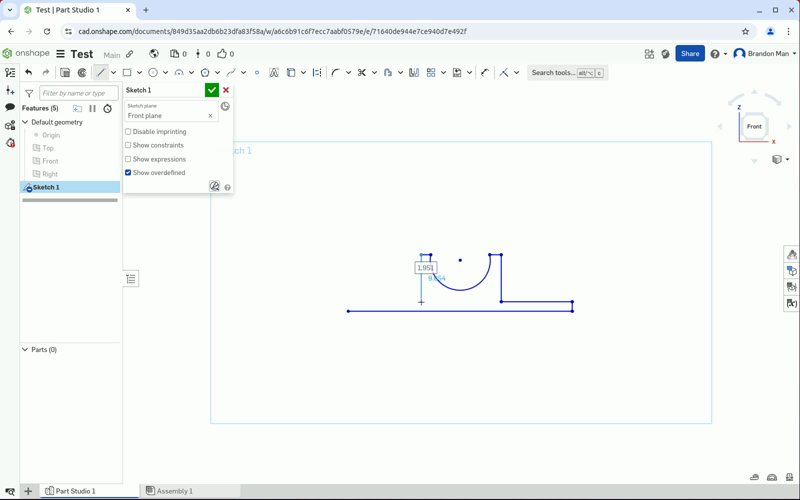
key_up(shift)
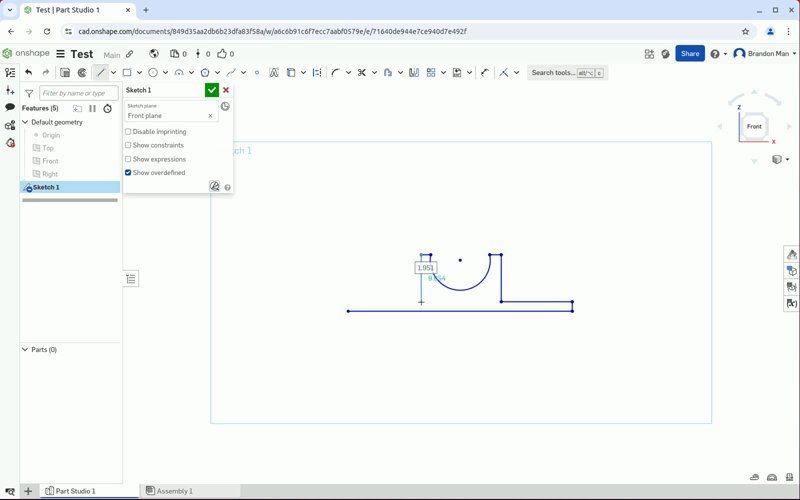
key_down(shift)
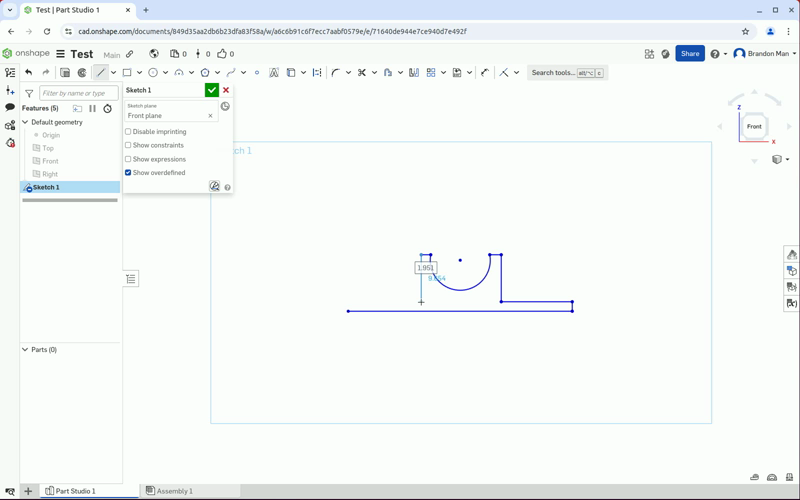
mouse_move(348, 301)
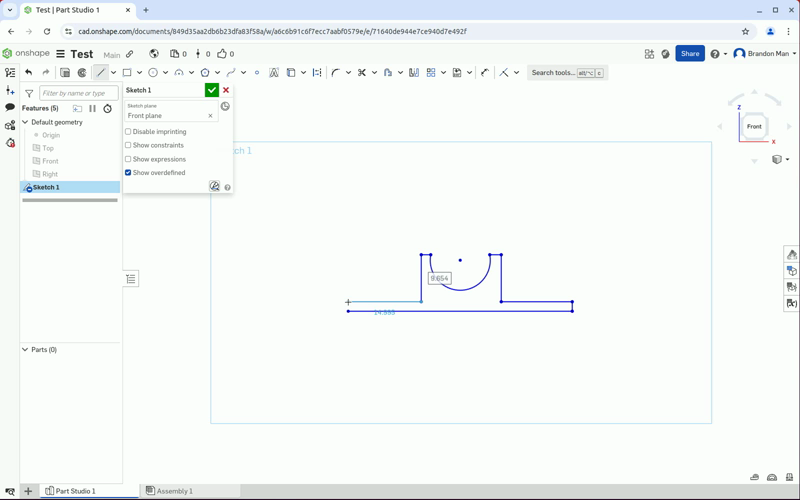
click(348, 301)
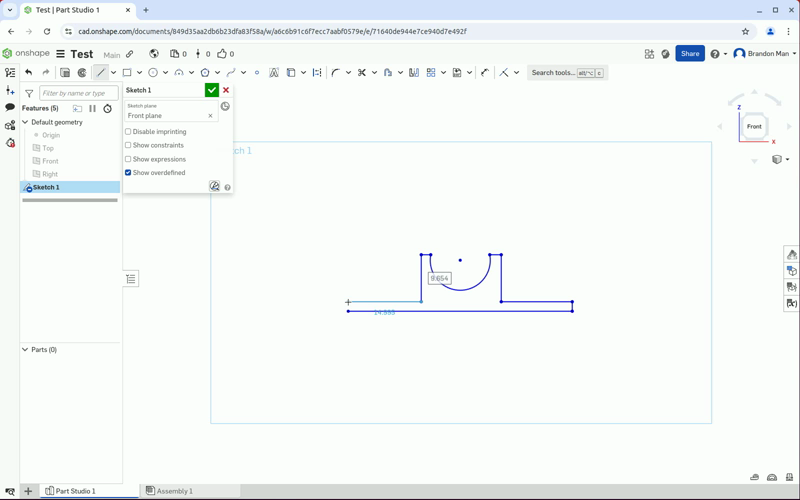
key_up(shift)
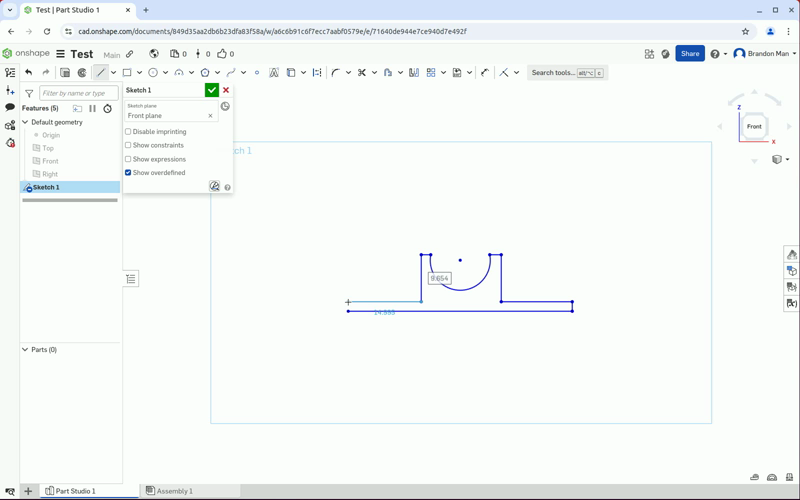
mouse_move(378, 301)
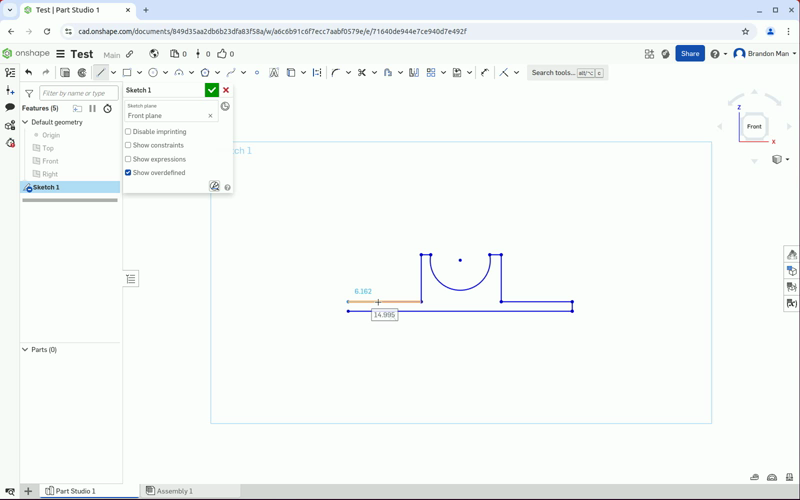
key_down(shift)
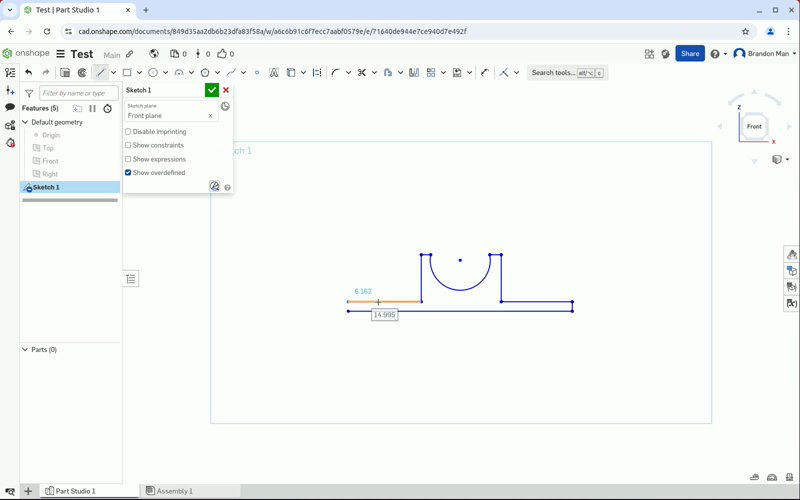
mouse_move(348, 311)
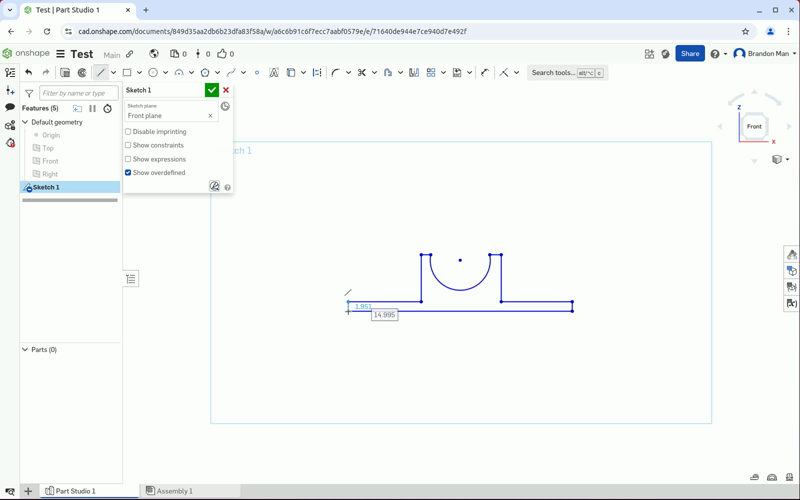
key_up(shift)
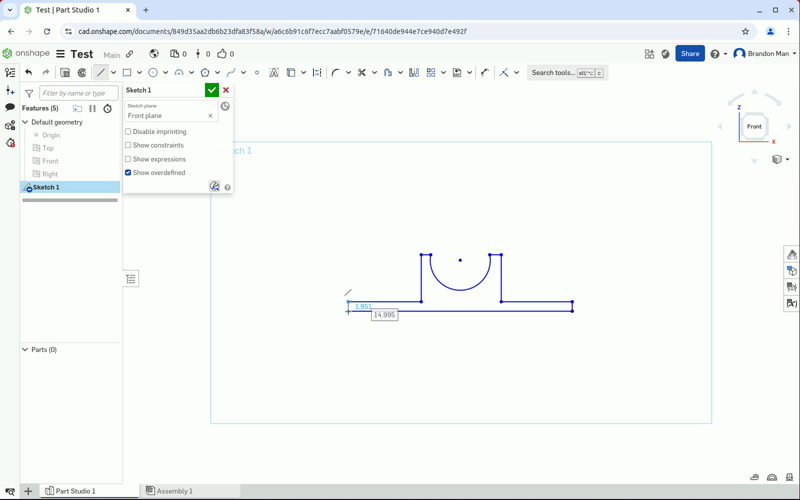
click(348, 311)
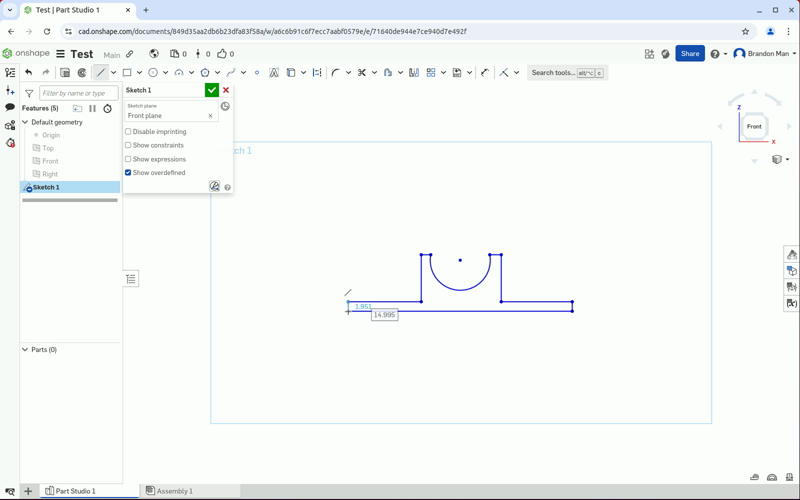
key(esc)
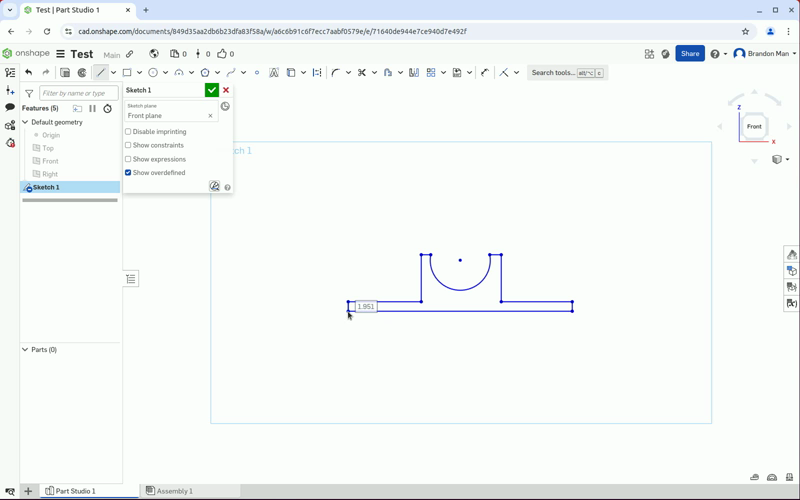
mouse_move(394, 306)
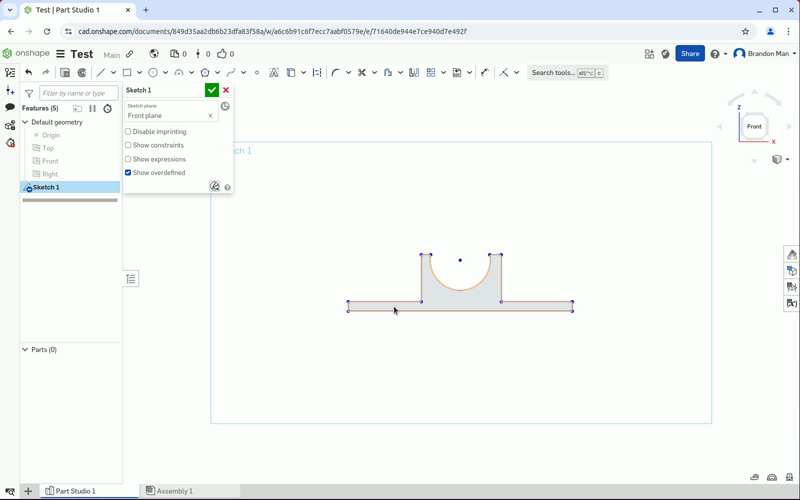
click(394, 306)
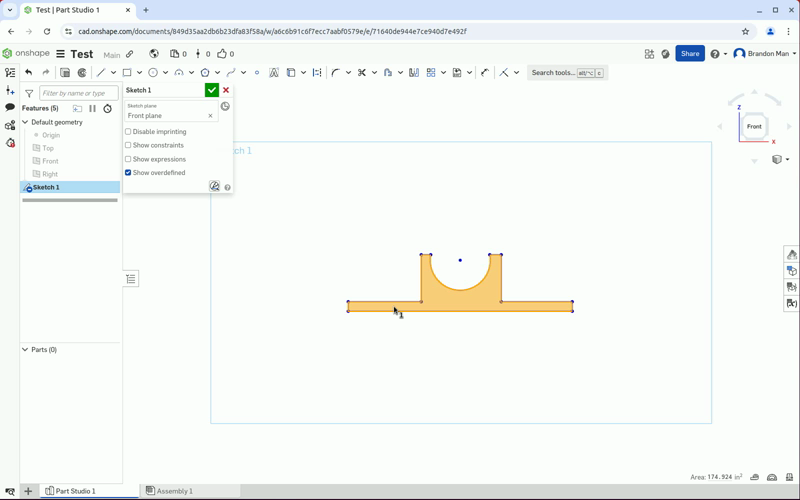
mouse_move(73, 352)
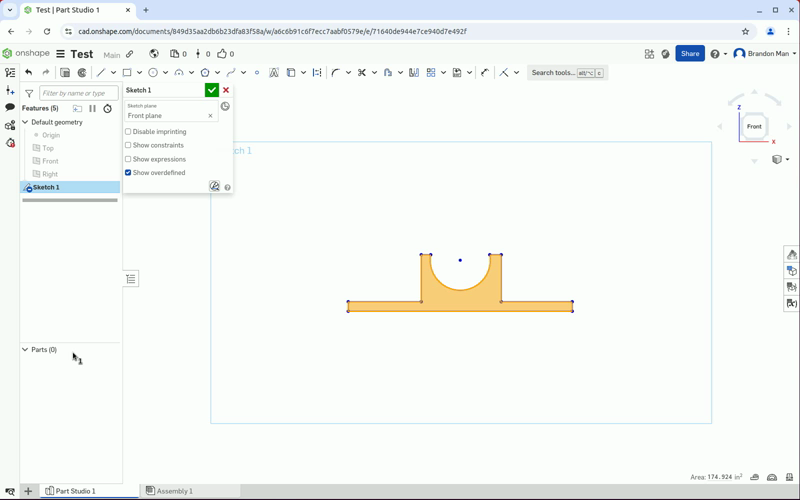
key(shift+y)
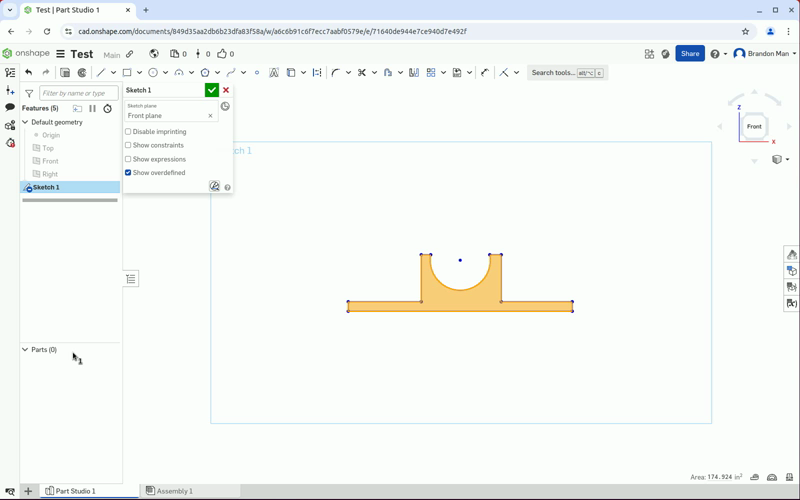
key(shift+e)
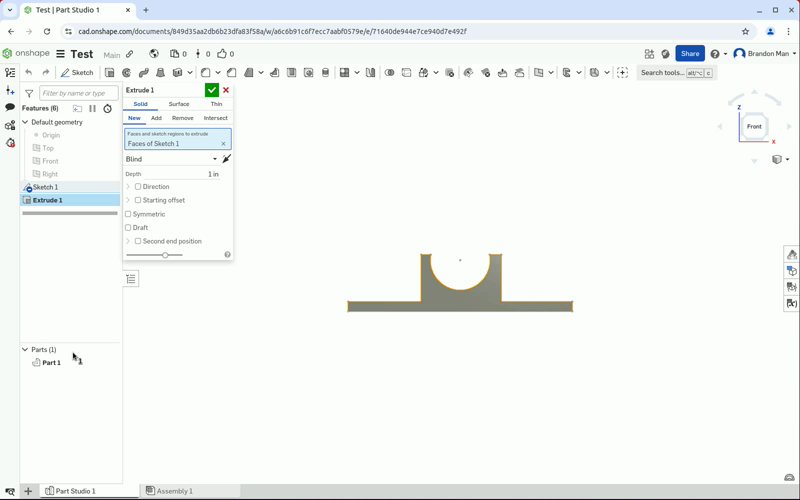
mouse_move(143, 106)
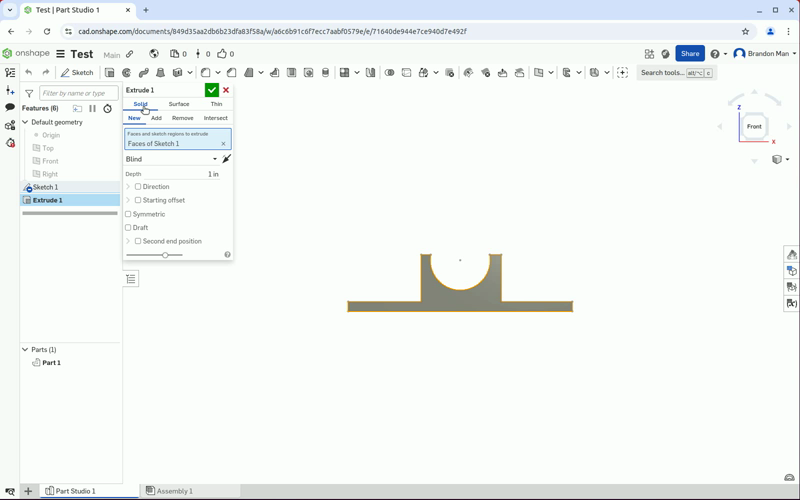
click(143, 106)
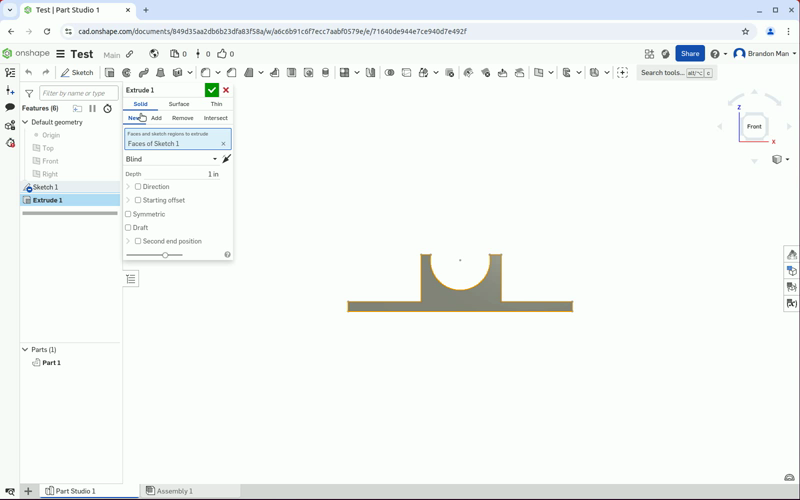
mouse_move(137, 120)
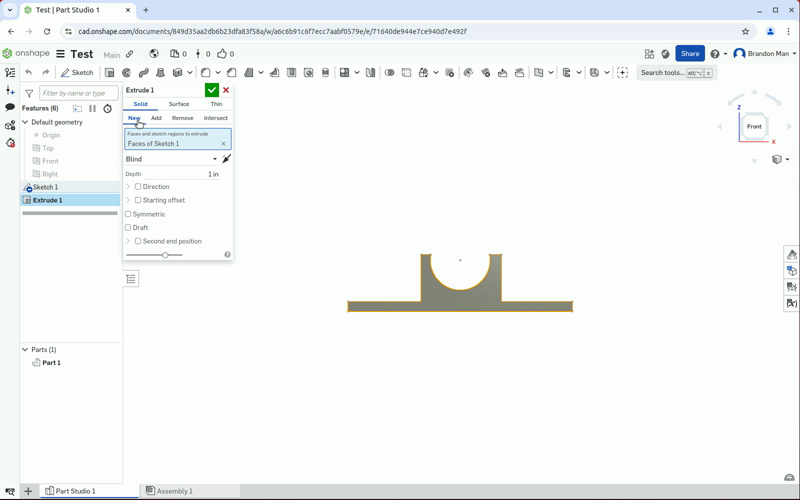
click(137, 120)
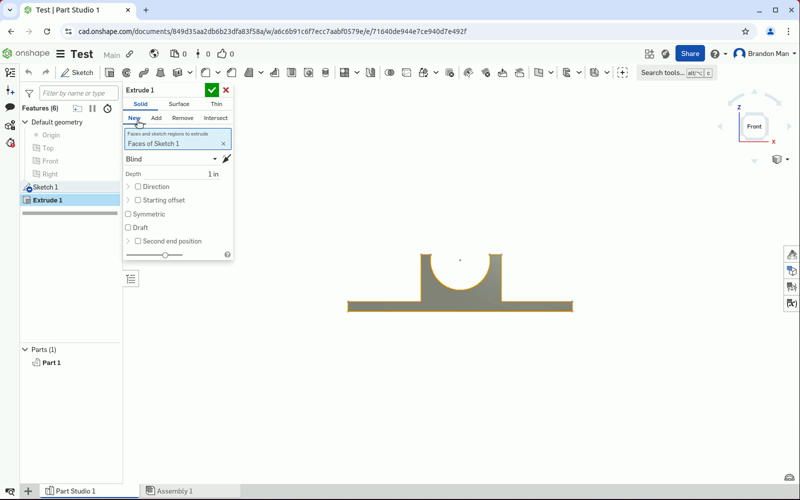
key(tab, 4)
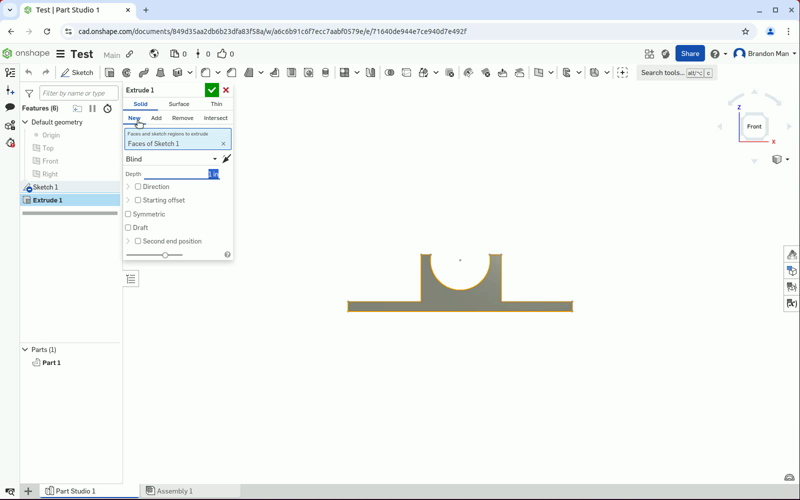
text(-16.609)
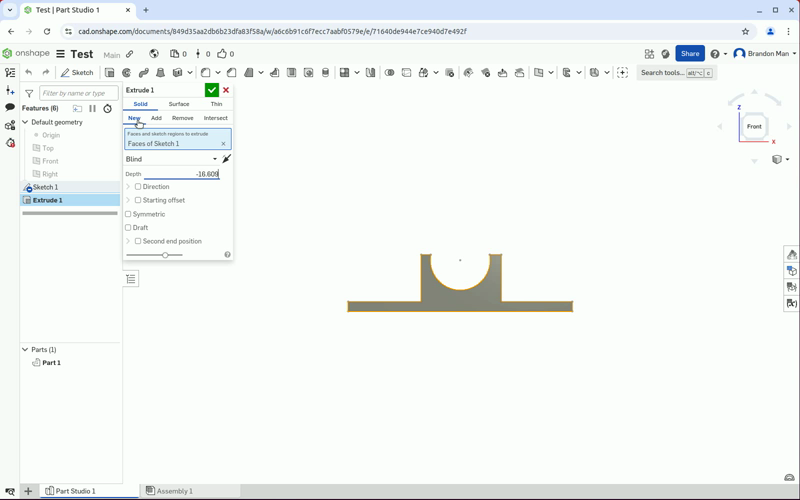
key(enter)
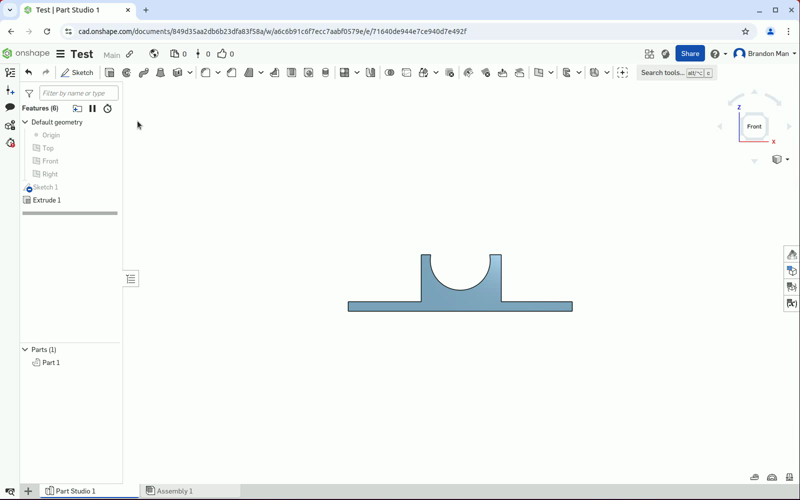
key(shift+h)
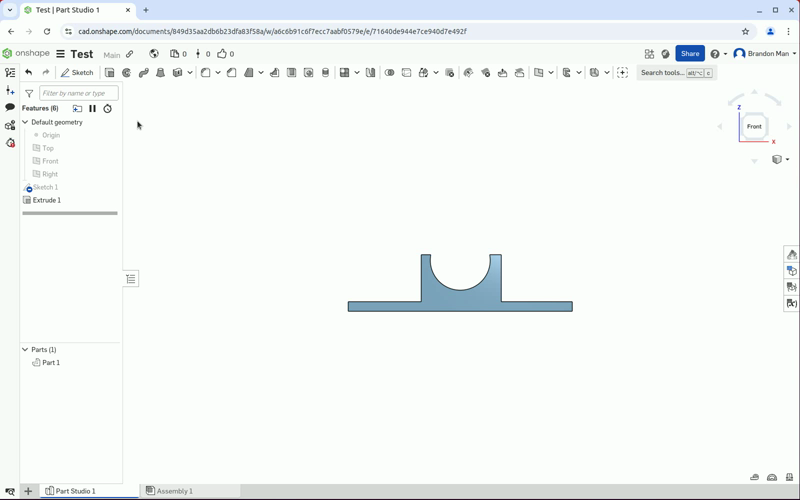
key(shift+h)
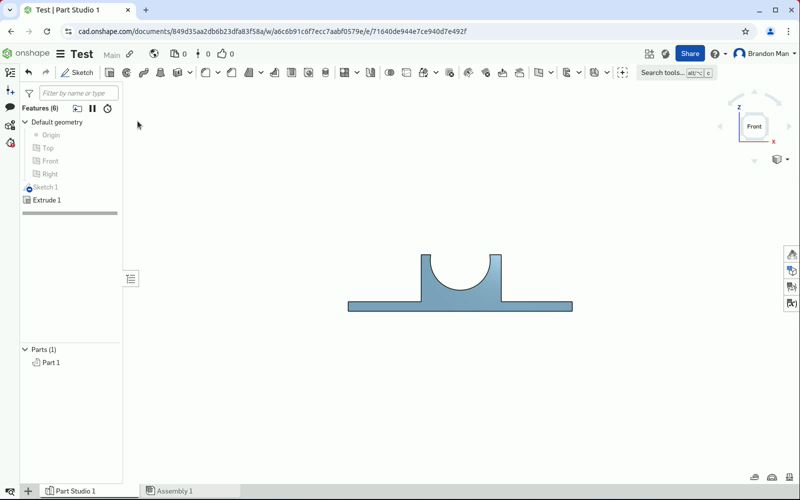
mouse_move(73, 189)
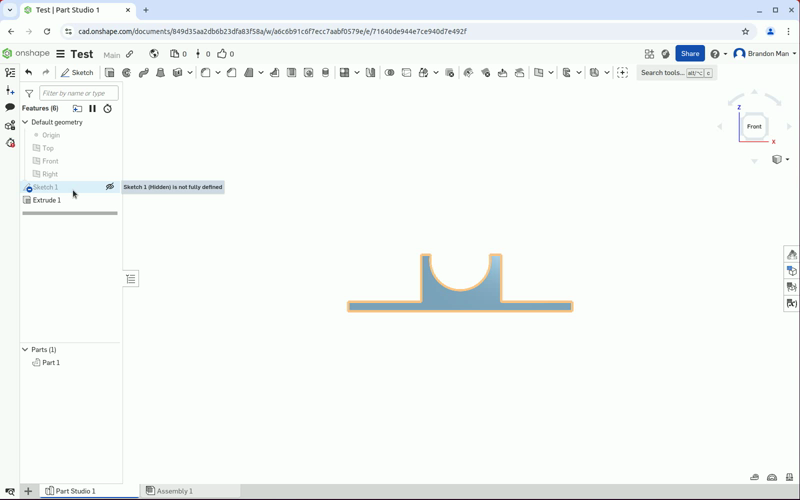
click(73, 189)
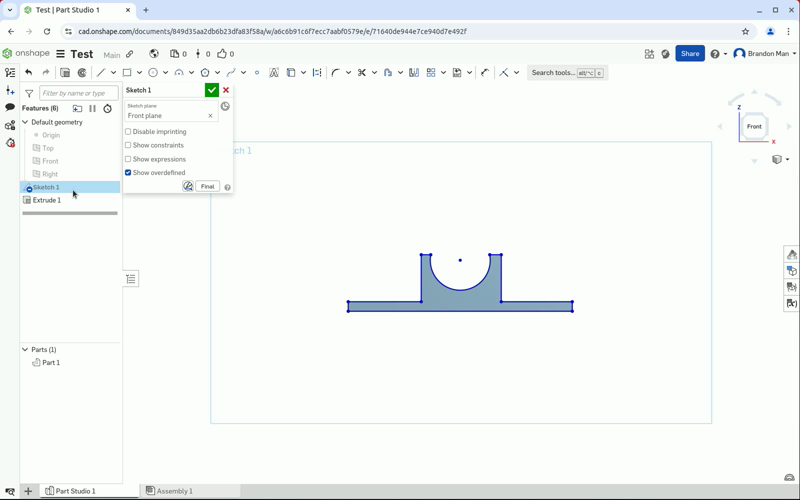
mouse_move(229, 92)
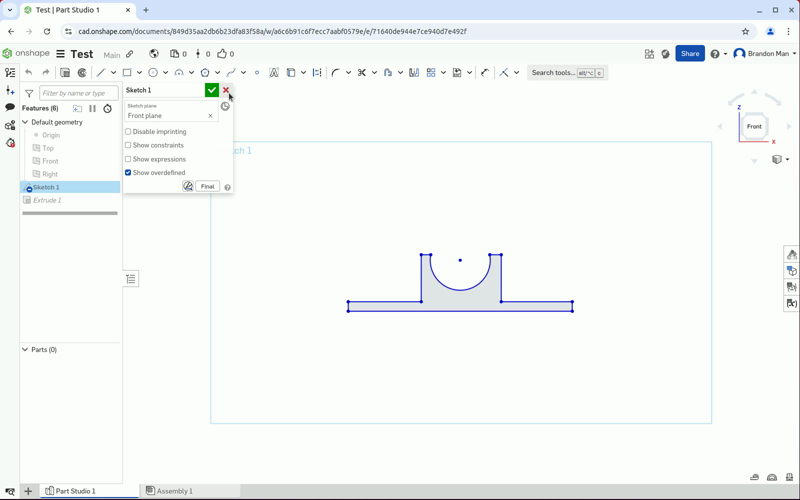
click(229, 92)
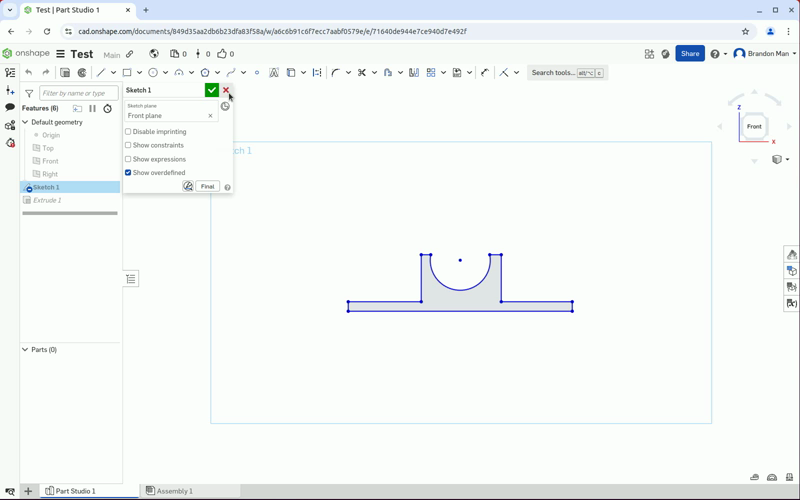
key(shift+s)
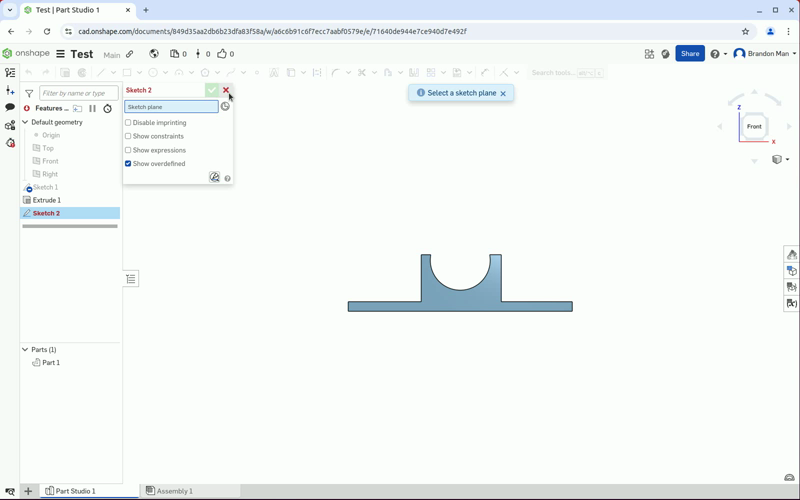
mouse_move(73, 163)
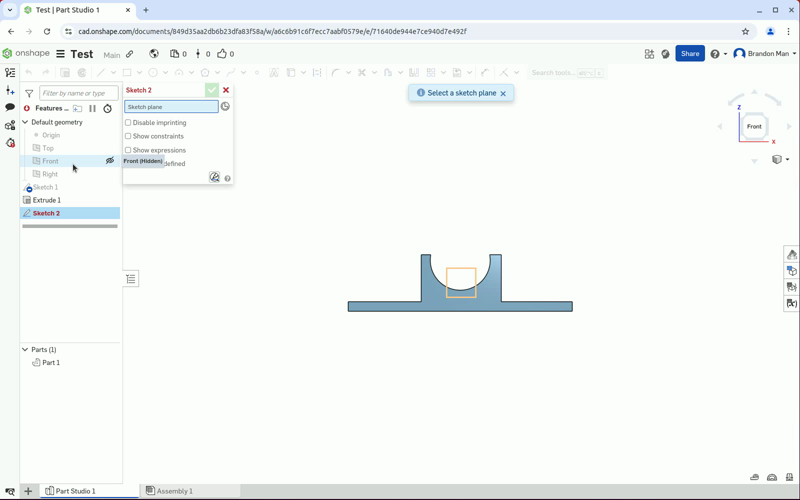
click(73, 163)
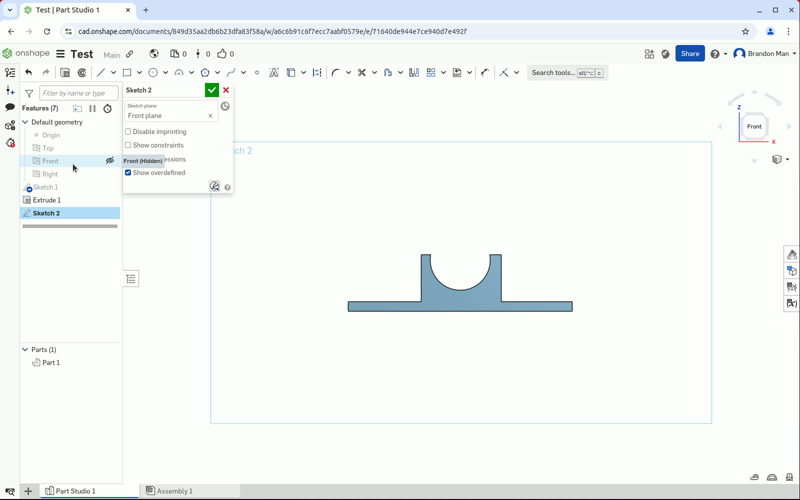
mouse_move(73, 352)
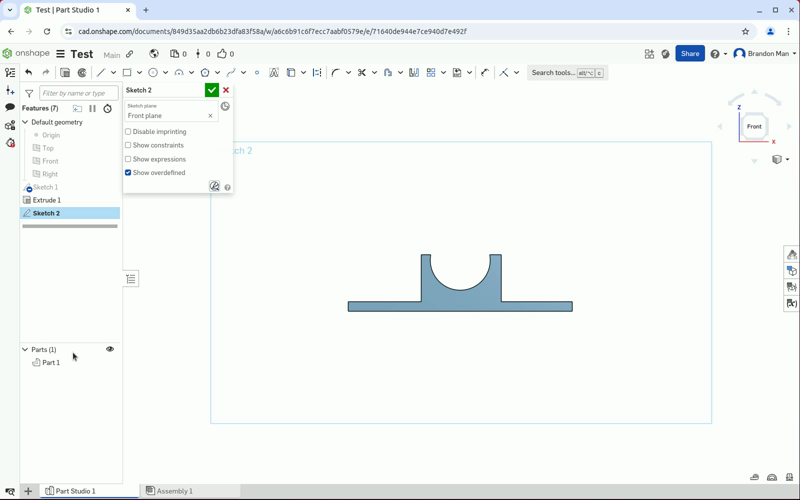
key(y)
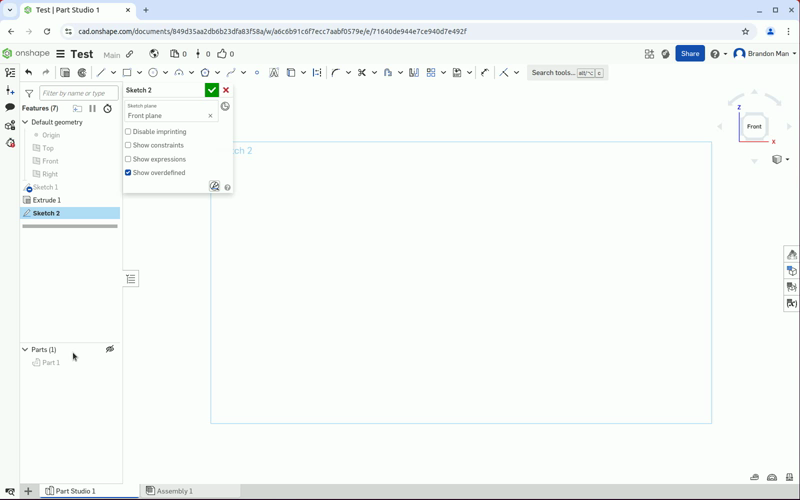
key(a)
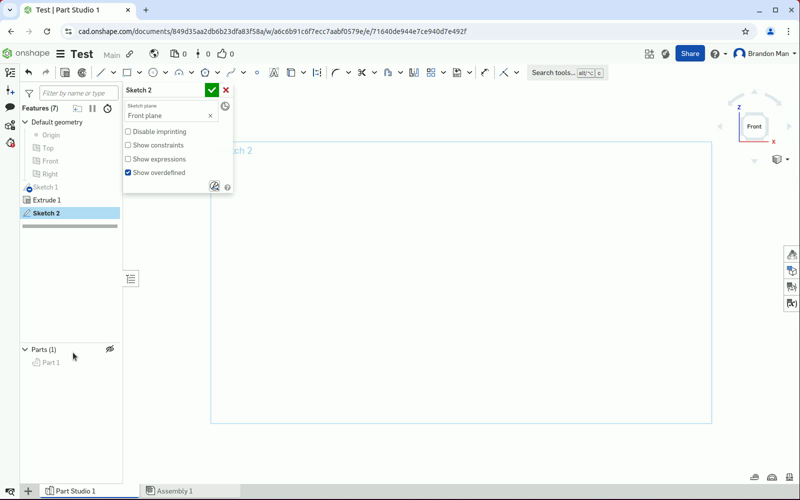
key_down(shift)
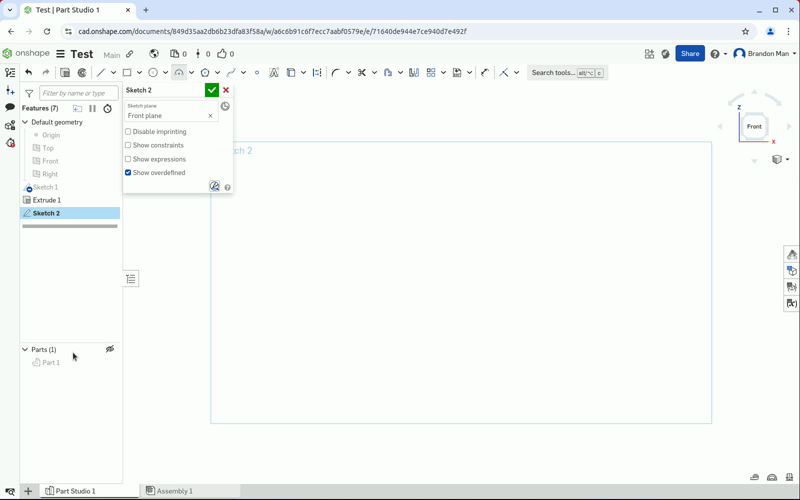
mouse_move(431, 254)
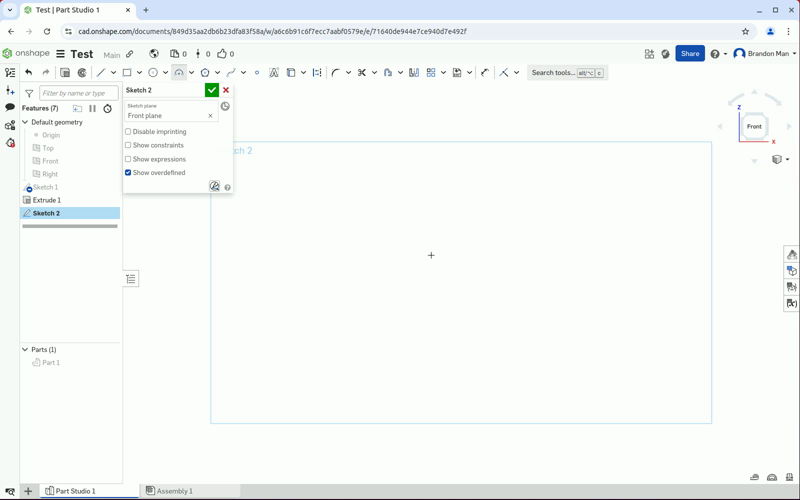
click(431, 254)
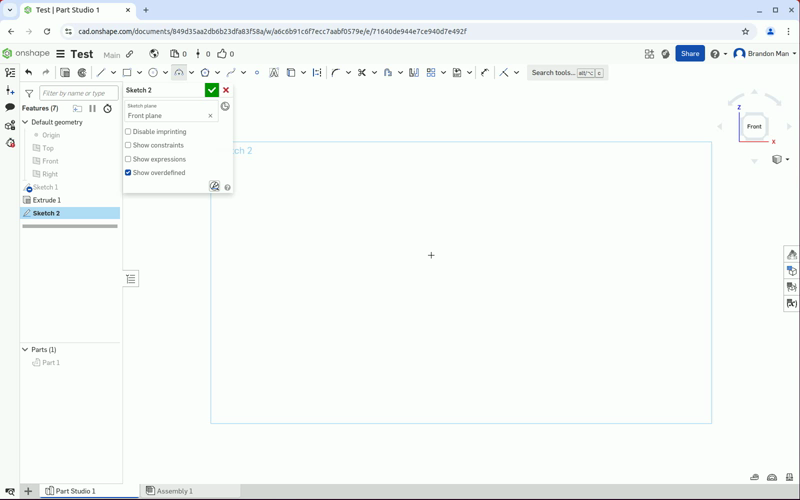
key_up(shift)
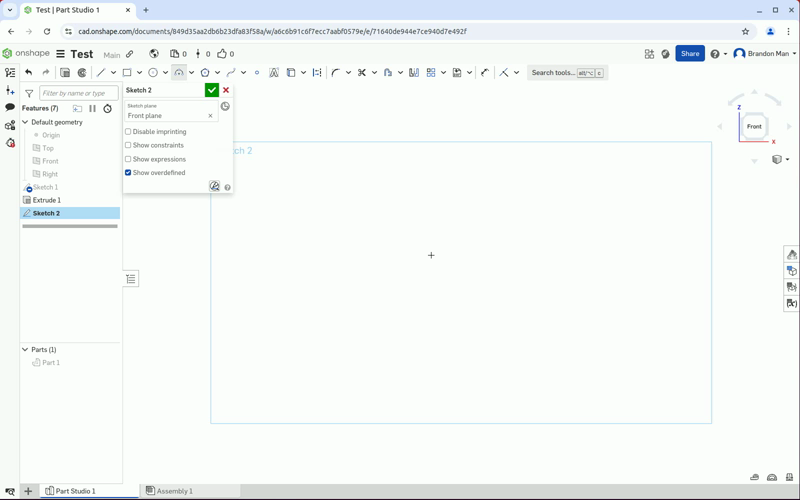
key_down(shift)
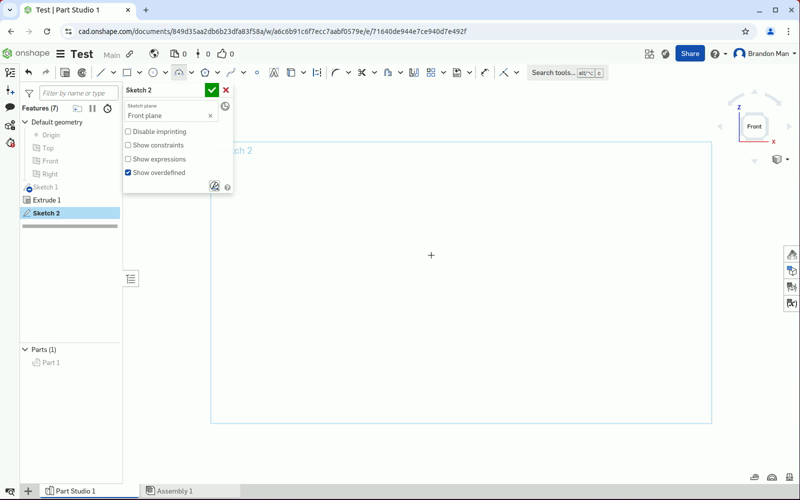
mouse_move(491, 254)
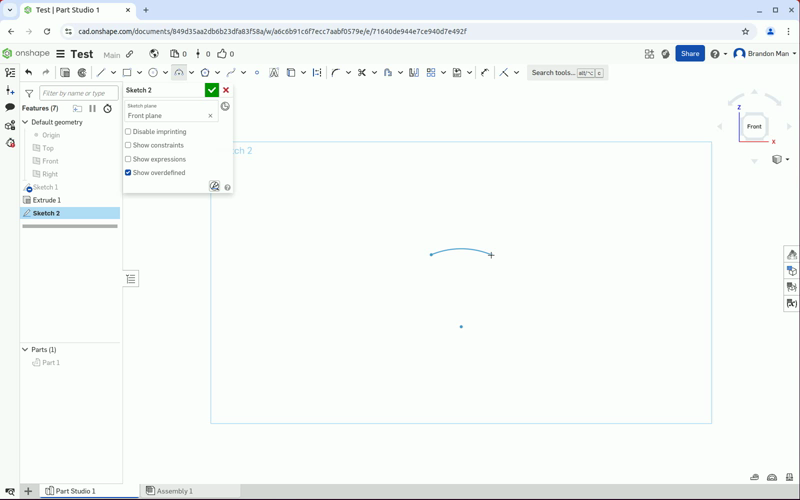
click(491, 254)
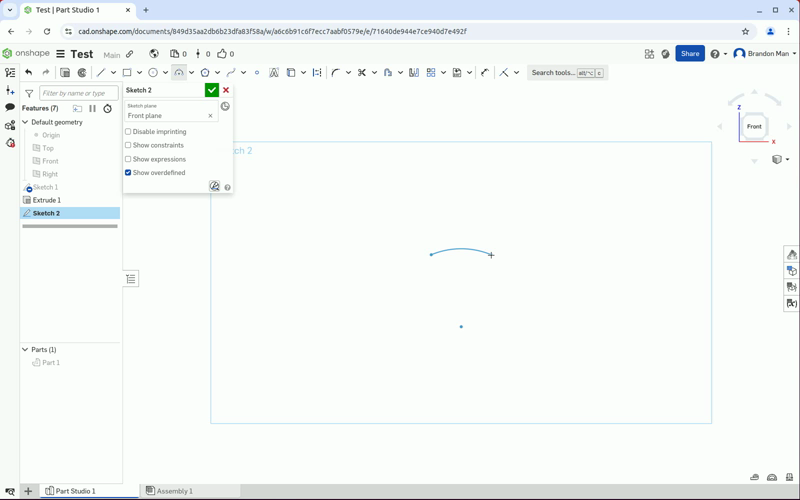
mouse_move(461, 290)
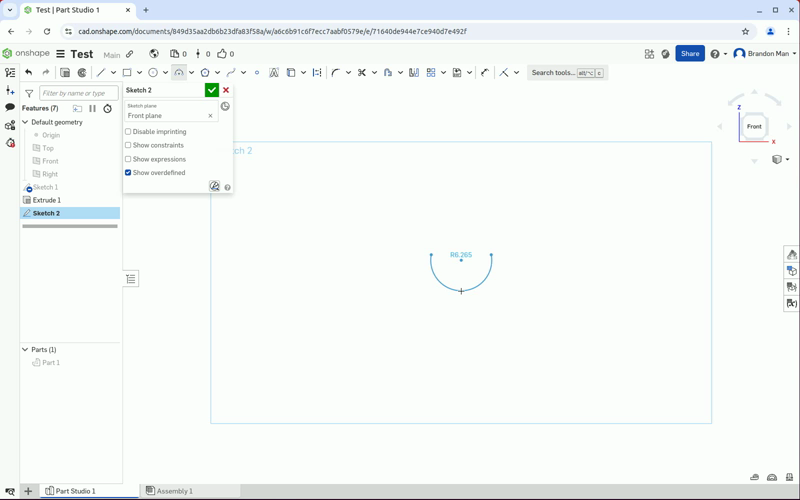
click(461, 290)
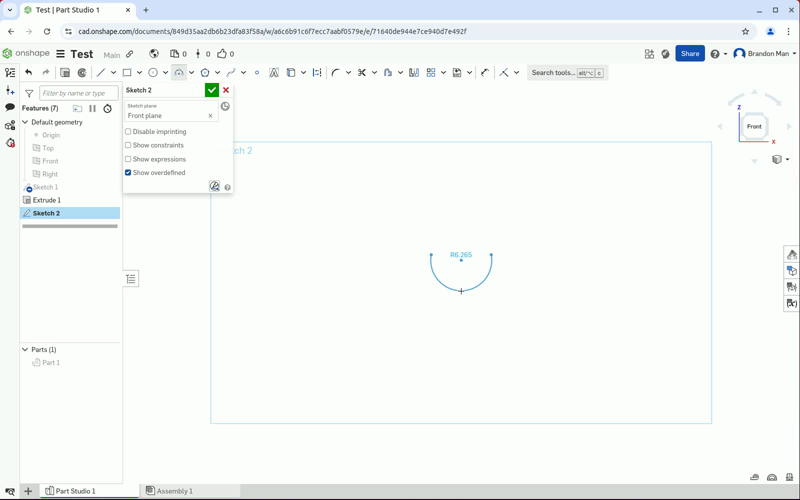
key_up(shift)
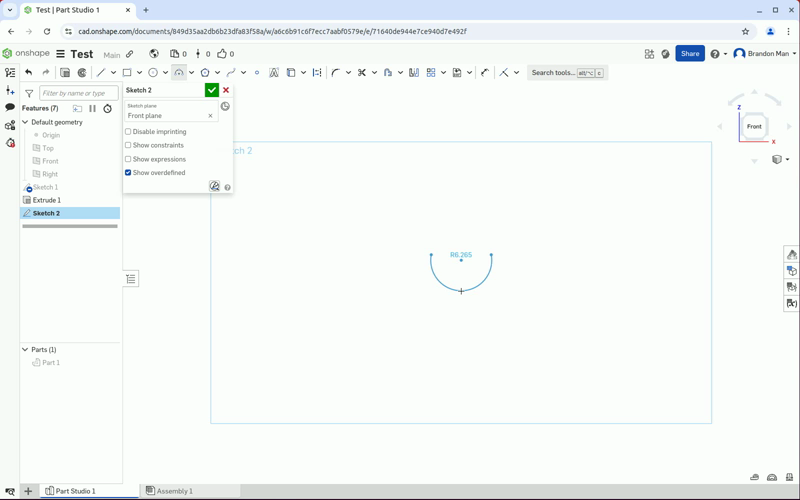
key(esc)
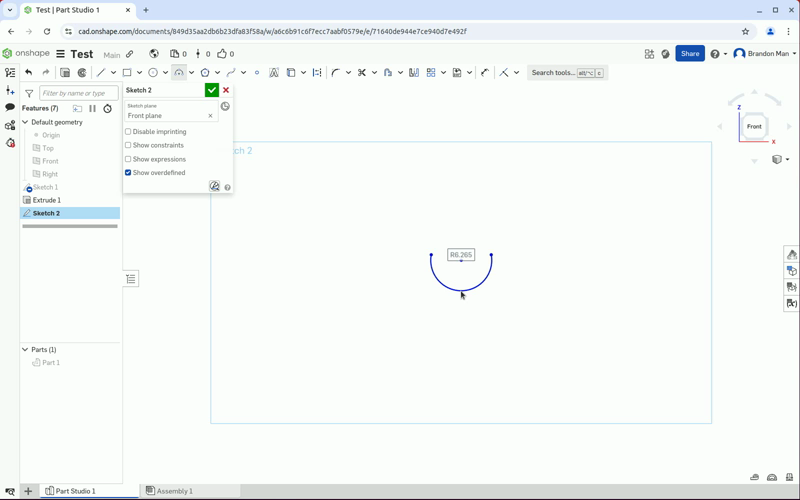
key(l)
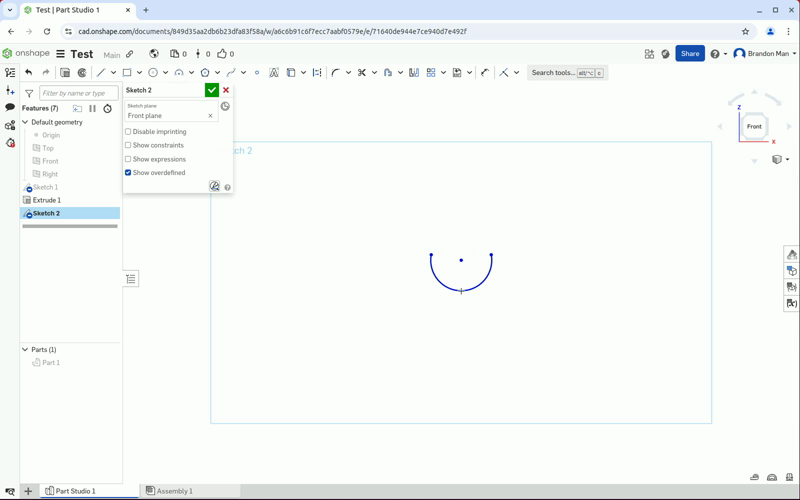
mouse_move(491, 254)
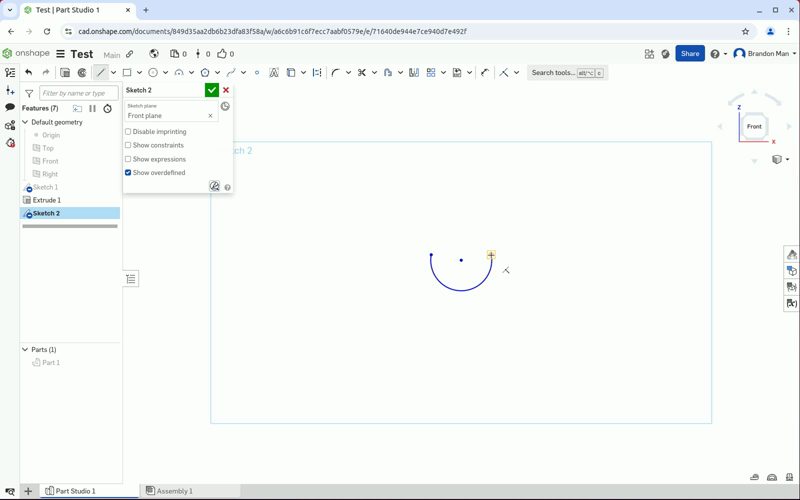
click(491, 254)
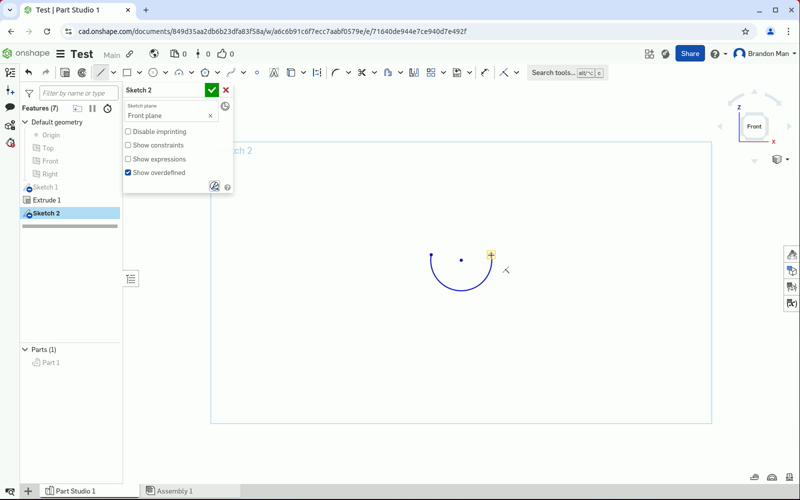
mouse_move(521, 254)
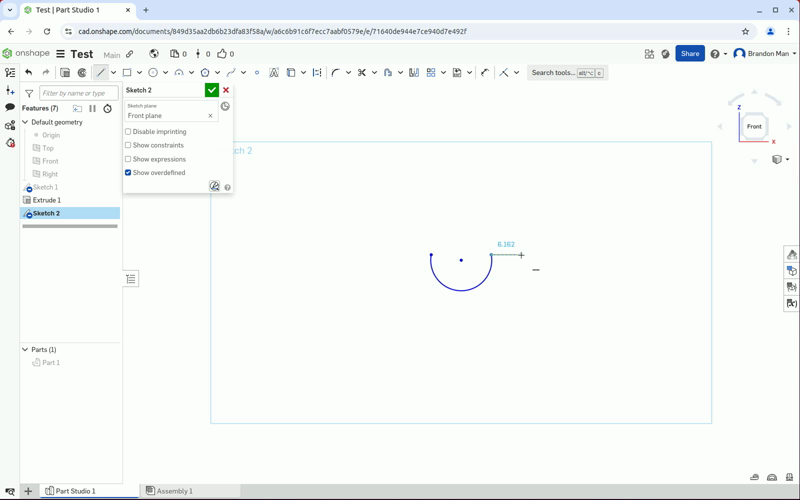
key_down(shift)
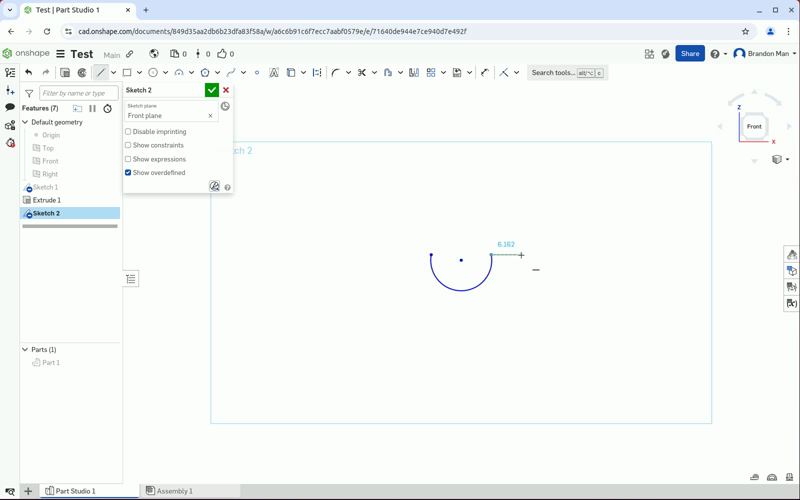
mouse_move(431, 254)
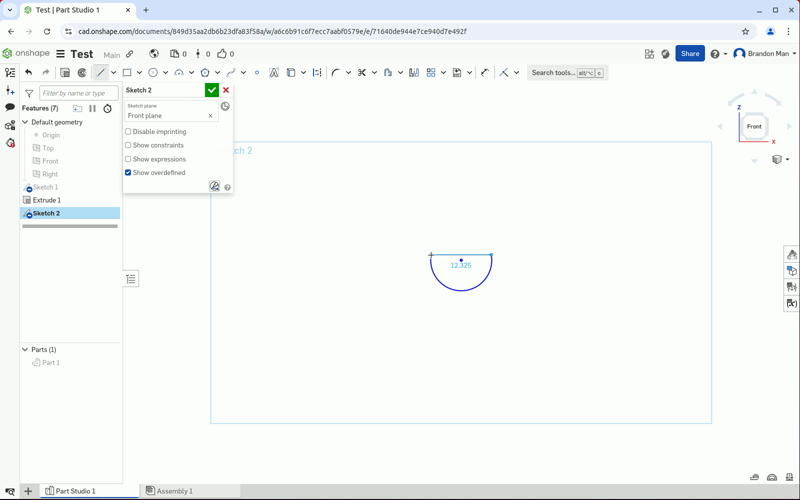
key_up(shift)
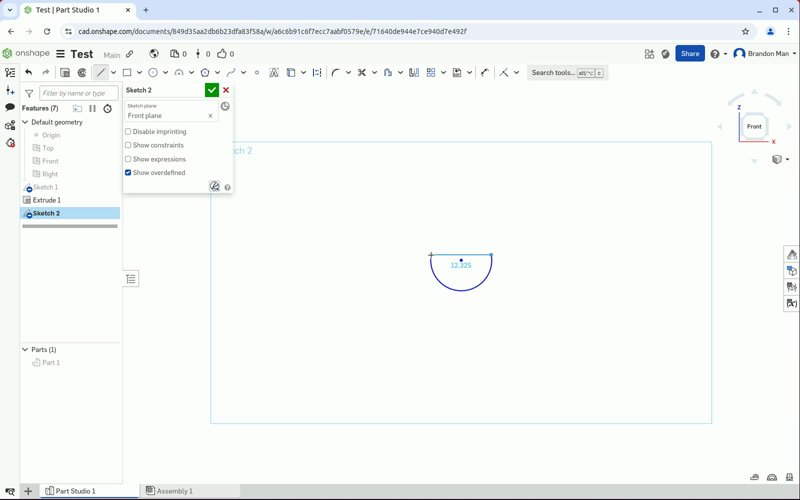
click(431, 254)
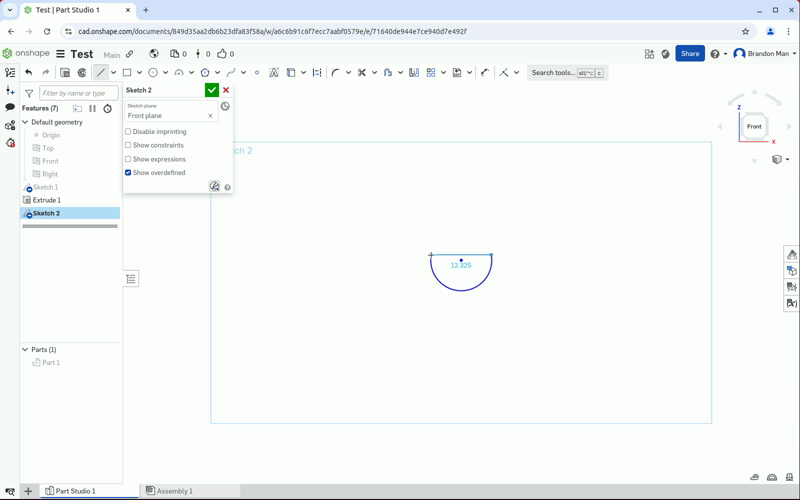
key(esc)
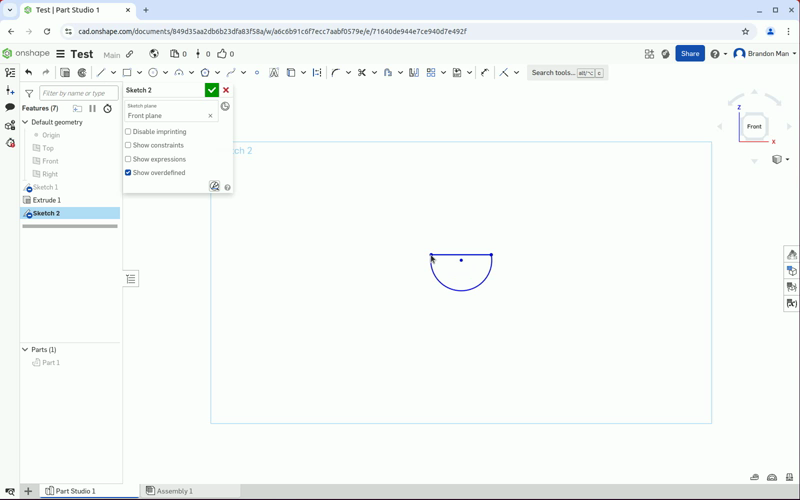
mouse_move(467, 282)
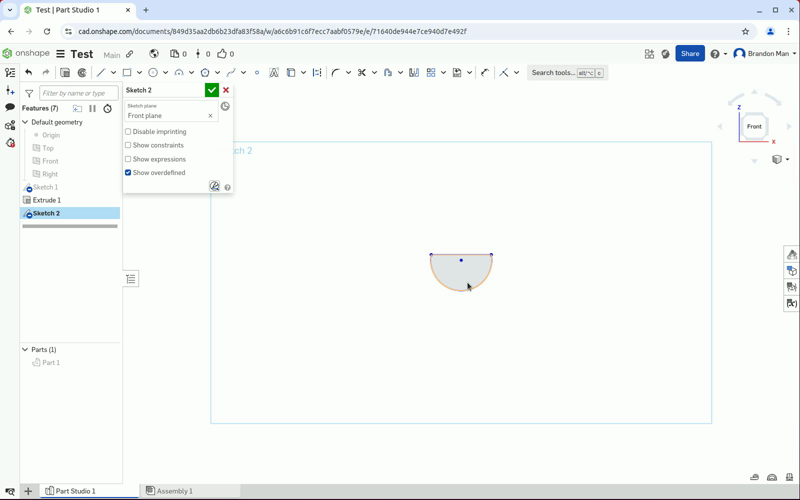
scroll(6)
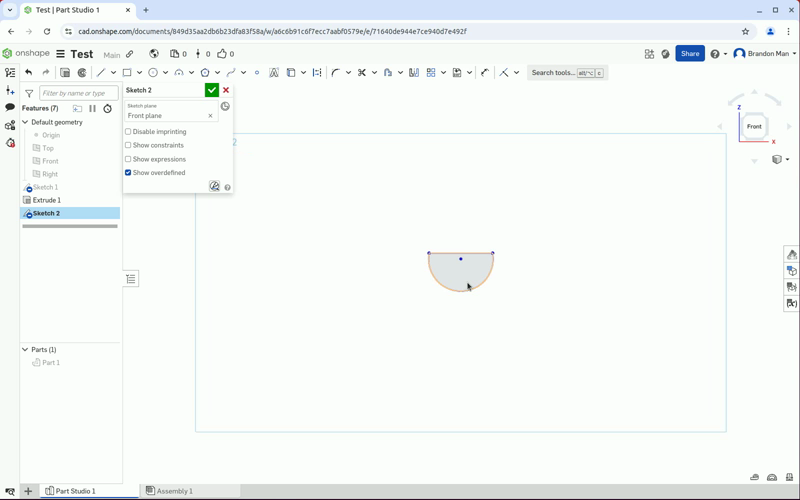
scroll(6)
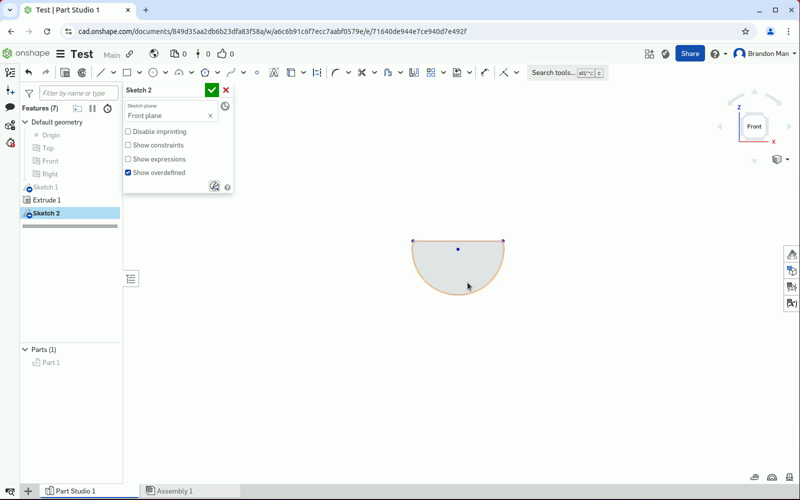
scroll(6)
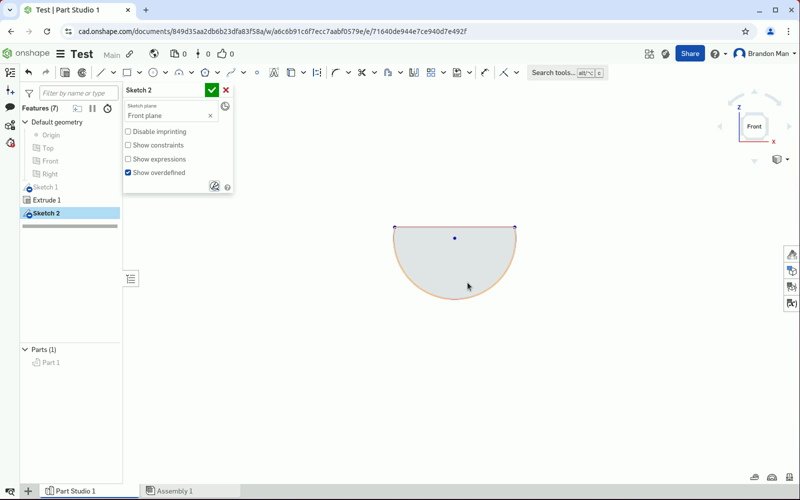
scroll(6)
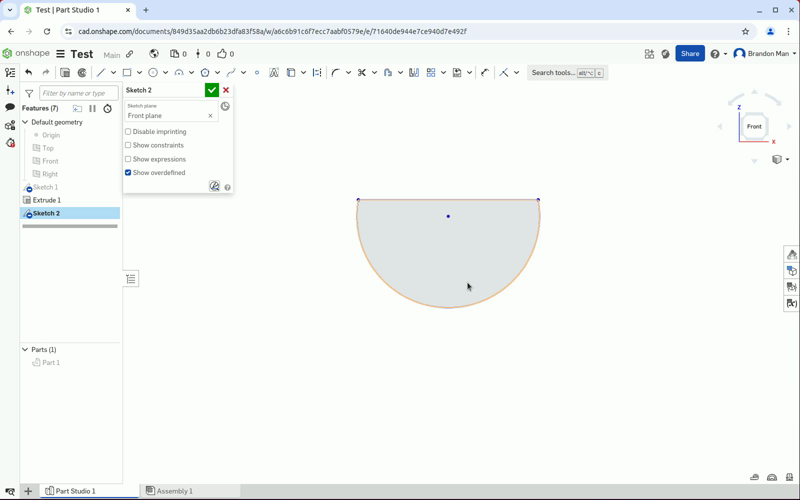
scroll(6)
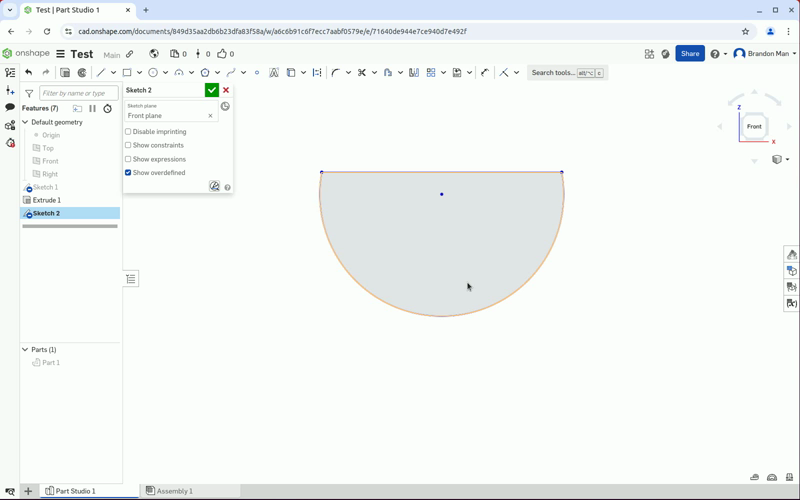
scroll(6)
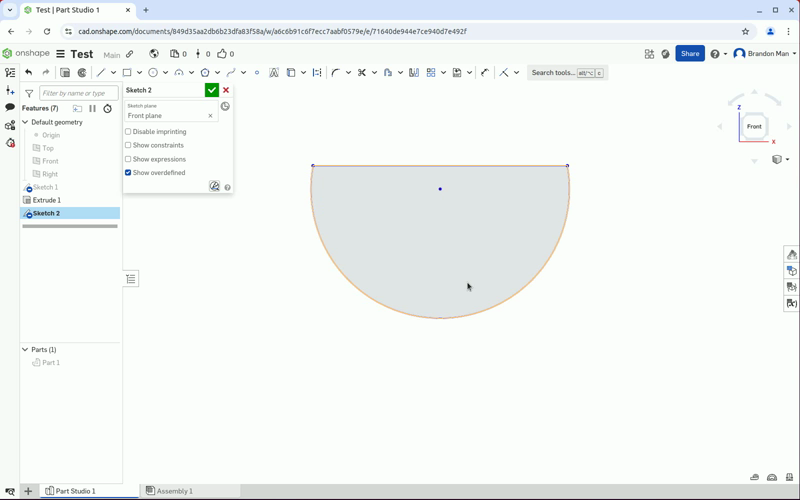
scroll(6)
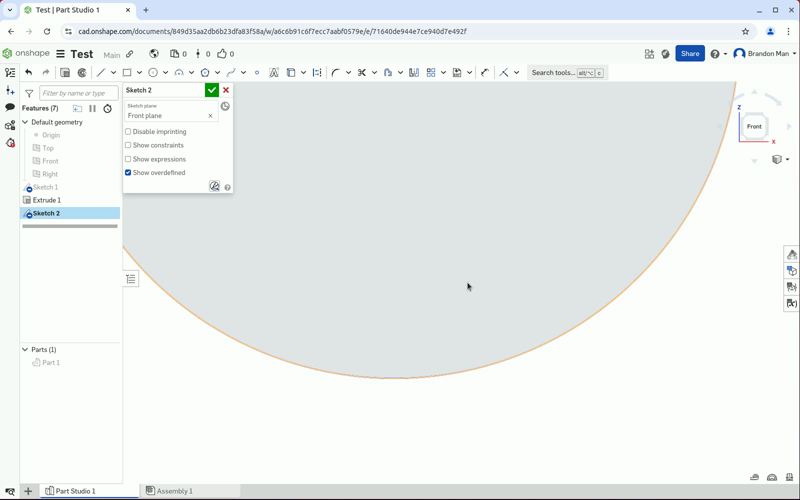
click(467, 282)
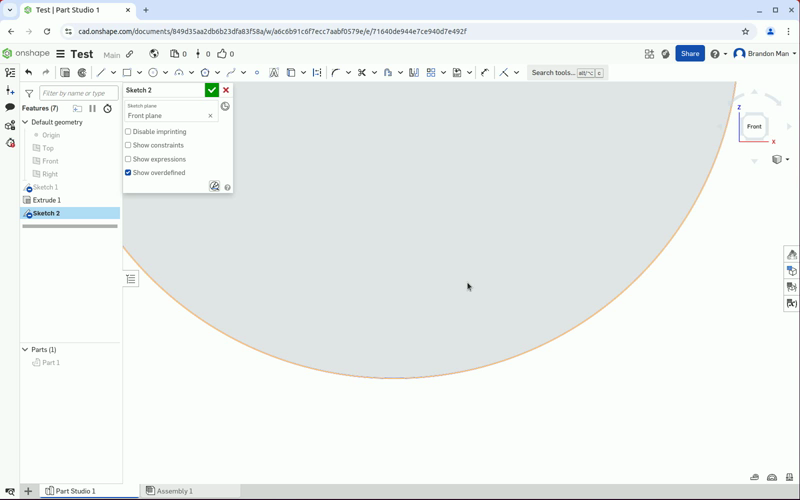
scroll(-6)
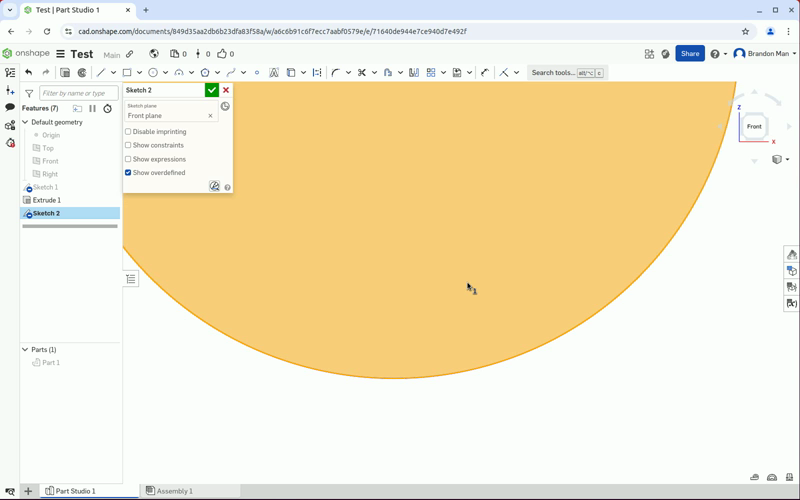
scroll(-6)
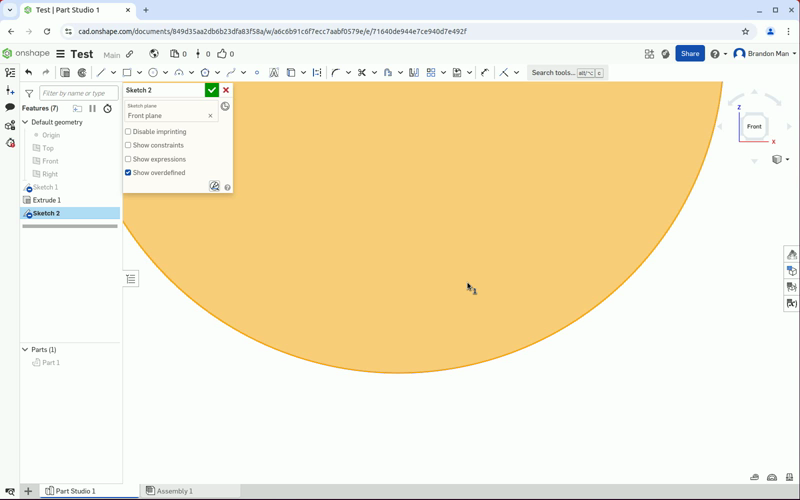
scroll(-6)
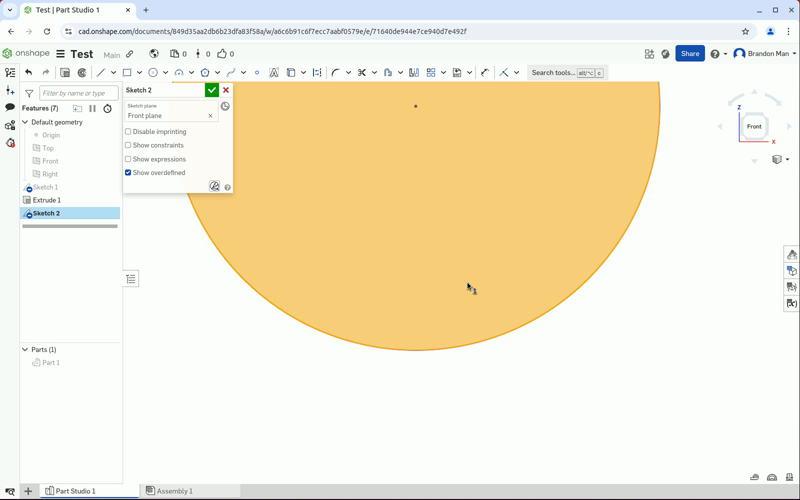
scroll(-6)
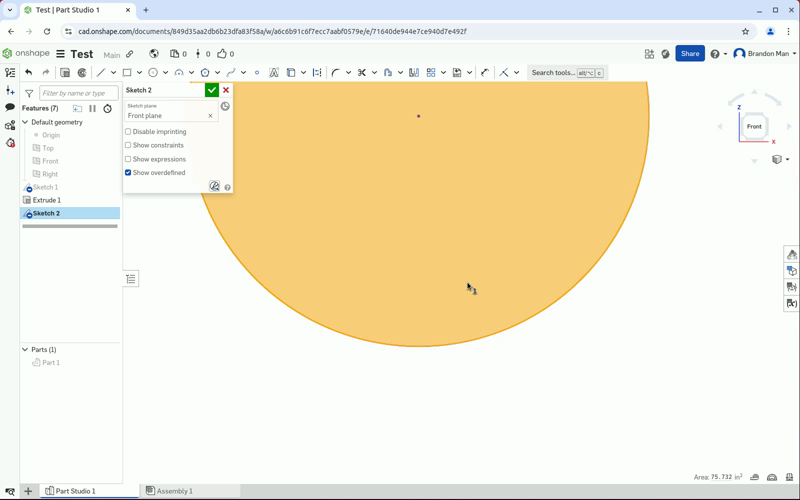
scroll(-6)
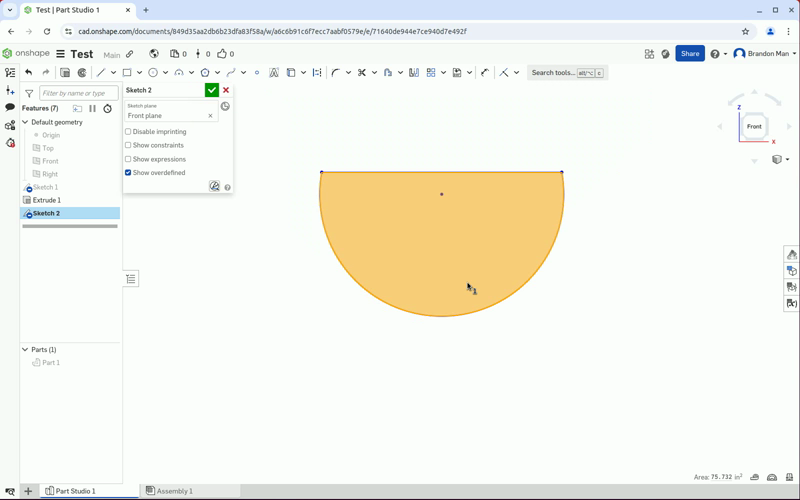
scroll(-6)
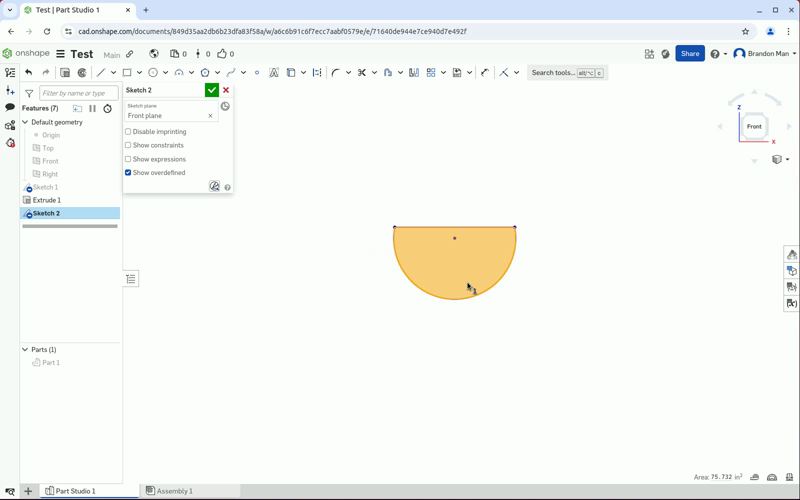
scroll(-6)
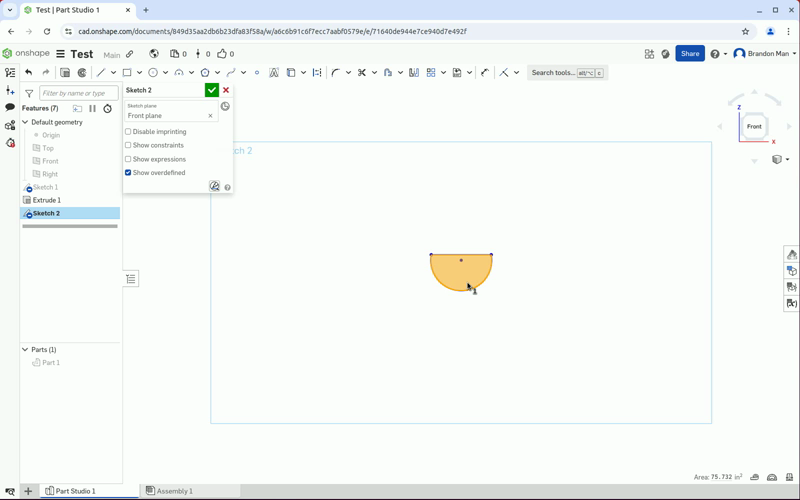
mouse_move(73, 352)
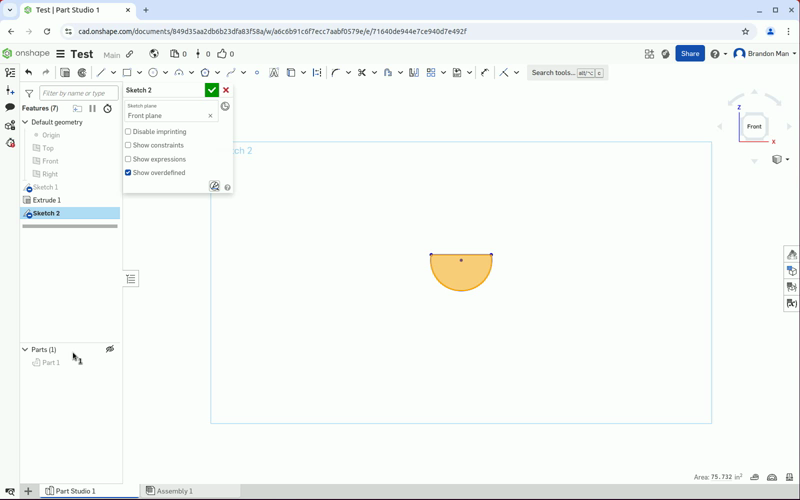
key(shift+y)
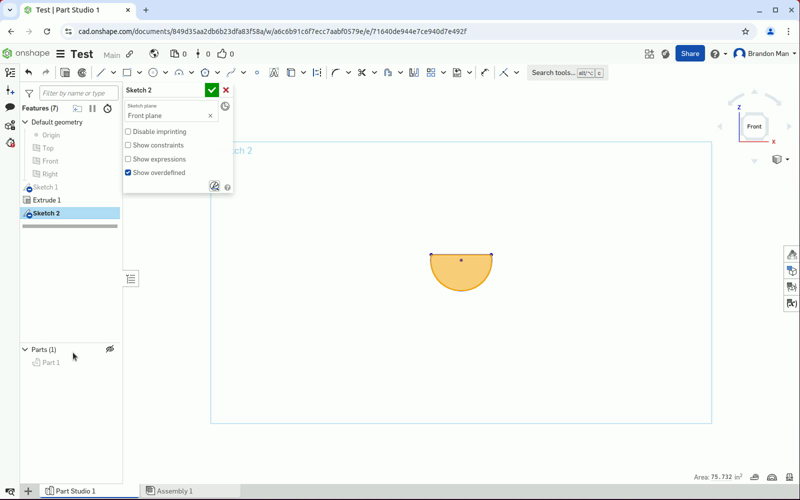
key(shift+e)
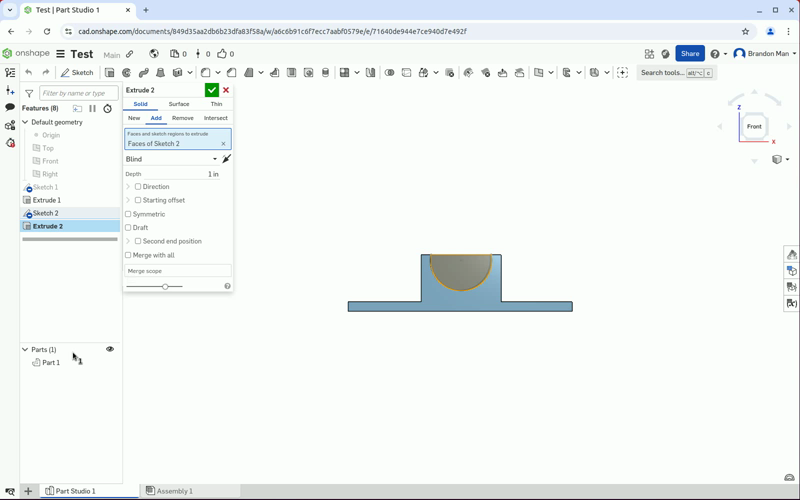
mouse_move(143, 106)
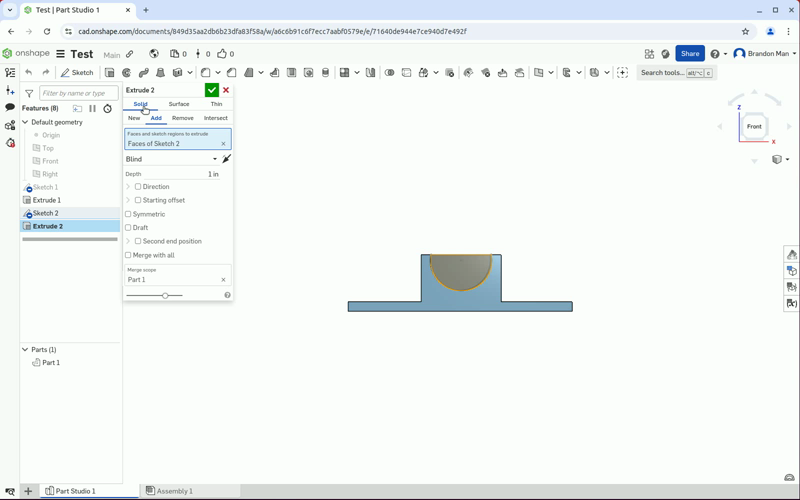
click(143, 106)
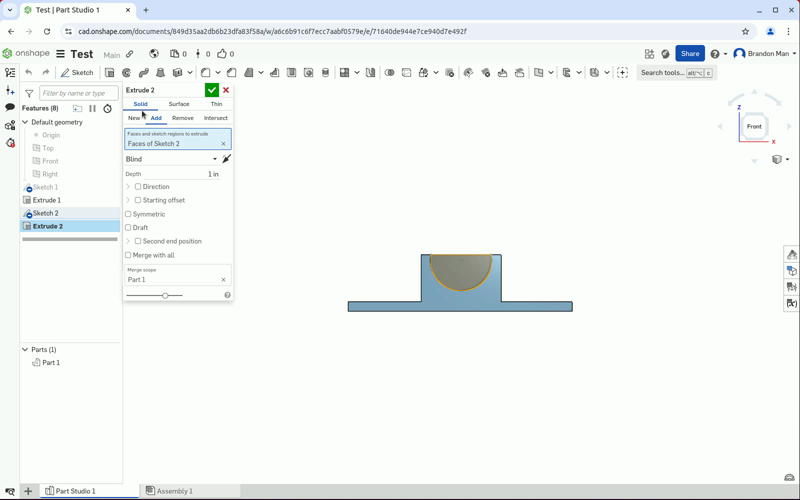
mouse_move(137, 120)
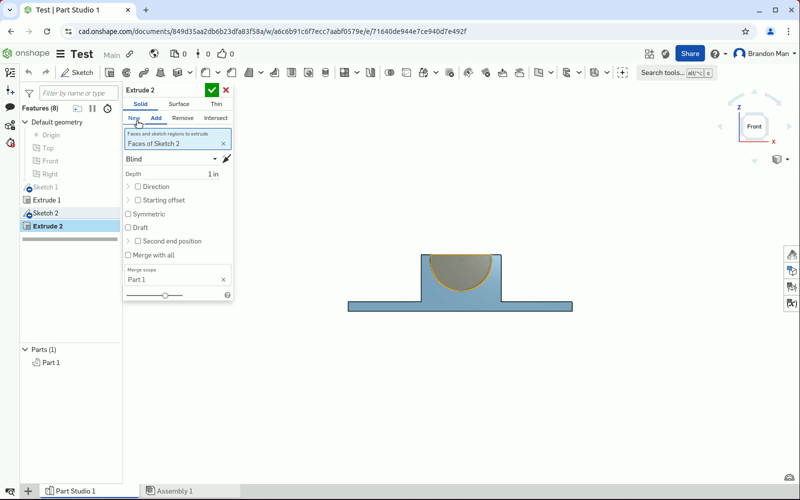
click(137, 120)
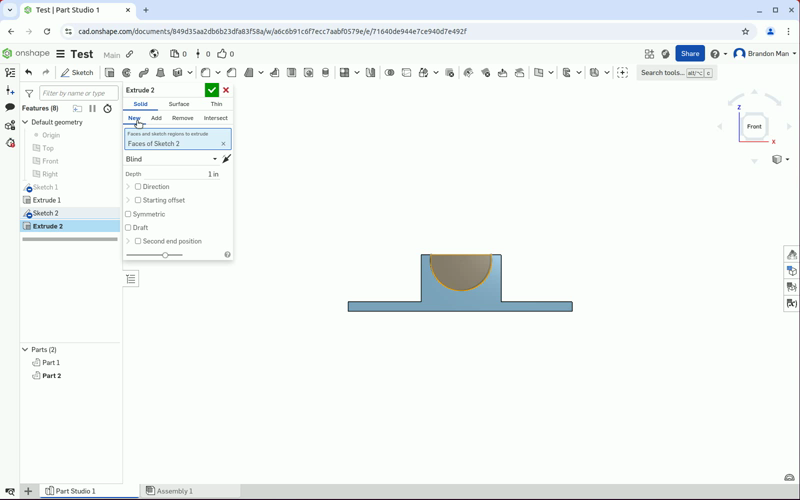
key(tab, 4)
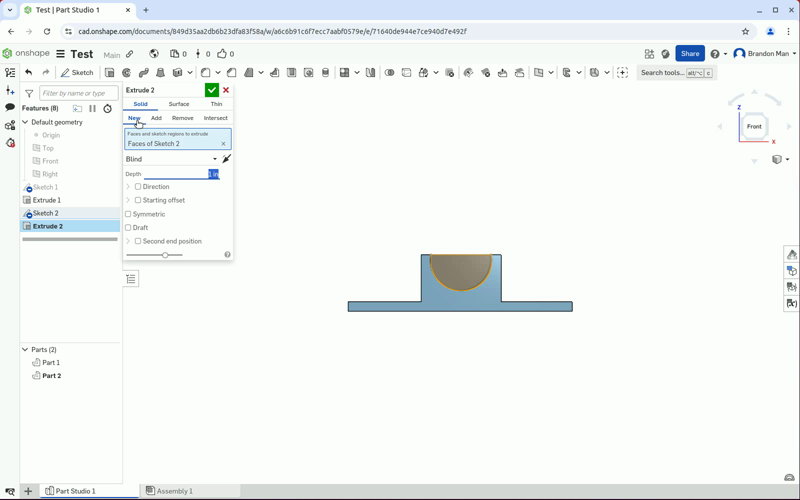
text(-16.609)
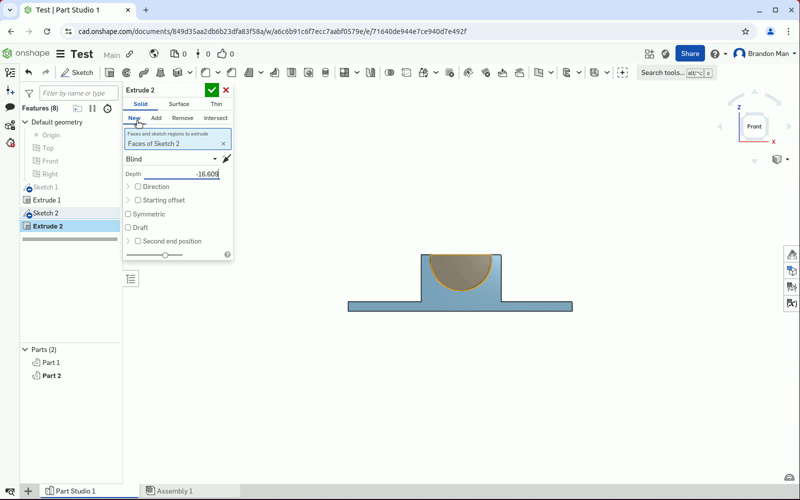
key(enter)
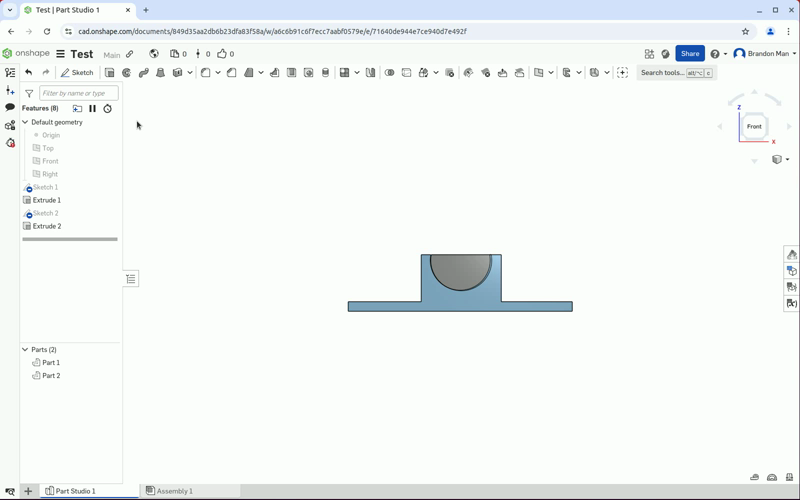
key(shift+h)
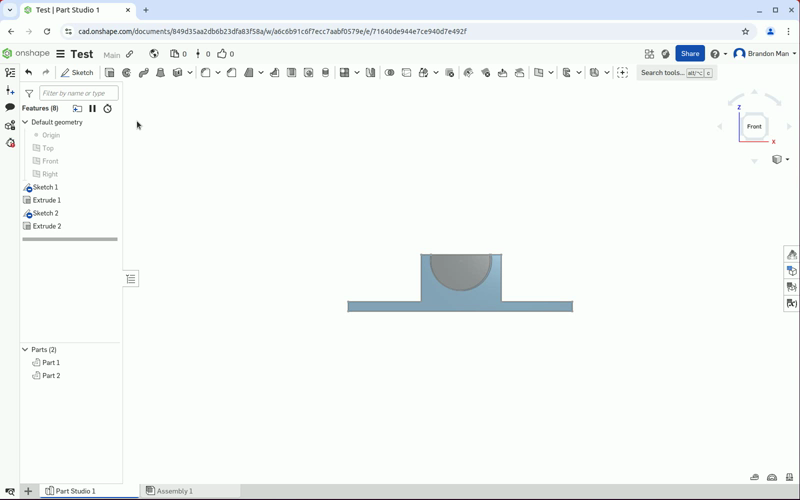
key(shift+h)
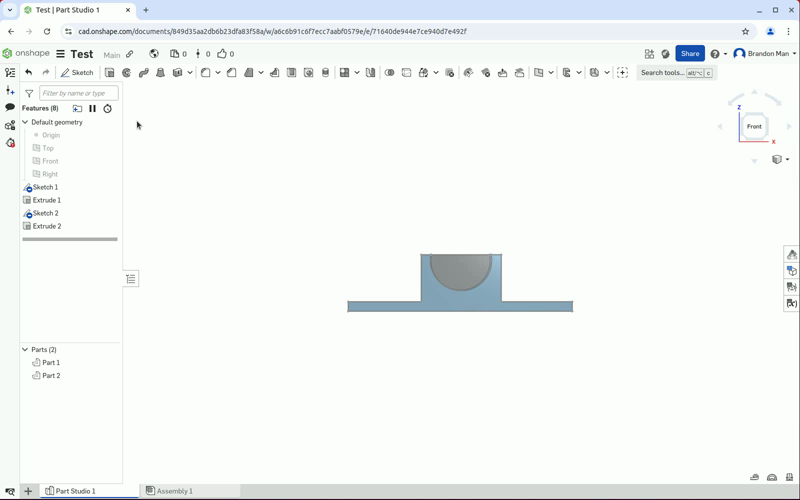
key(shift+7)
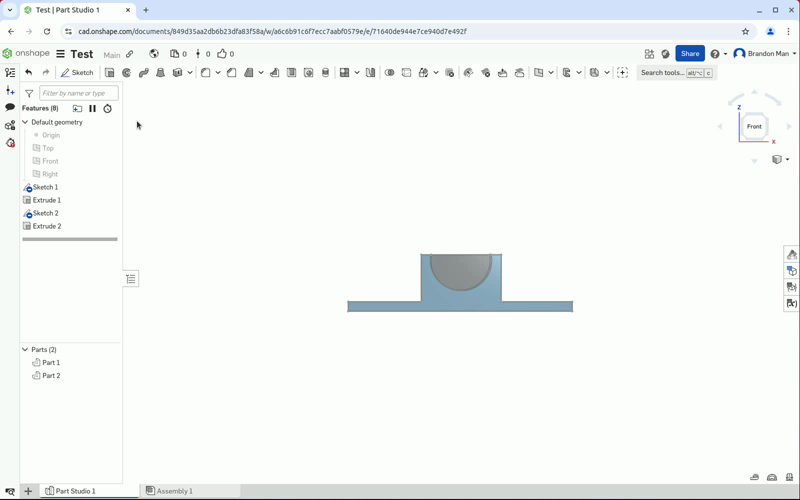
key(left, 2)
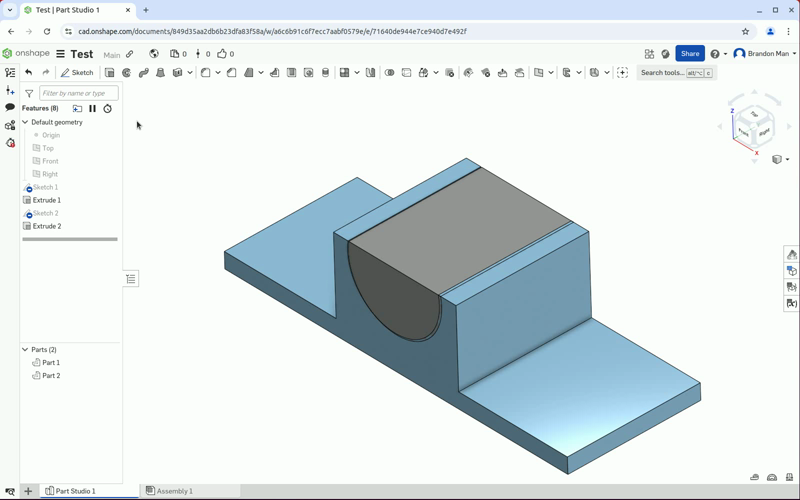
key(down, 2)
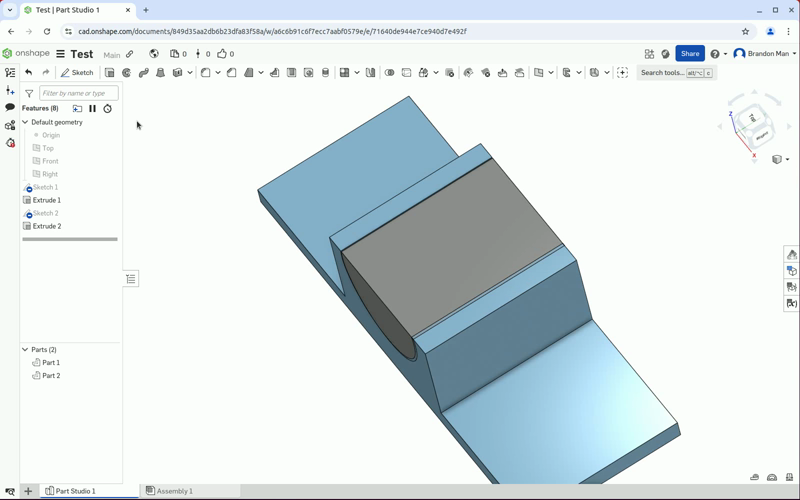
key(up, 2)
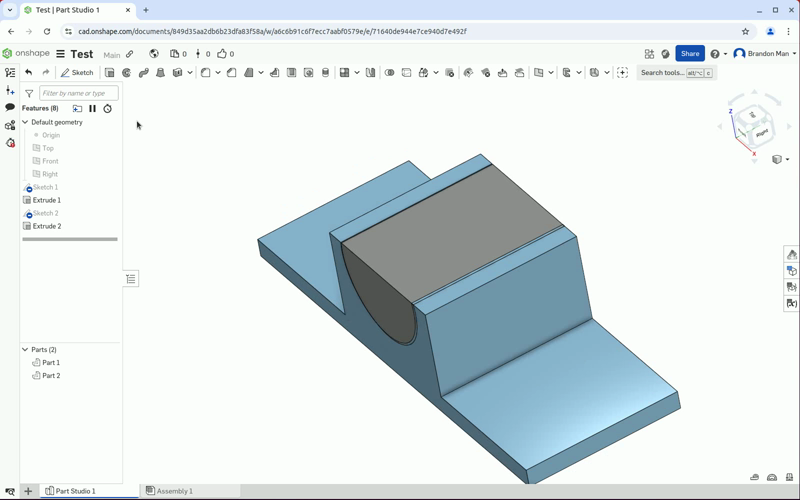
key(right, 2)
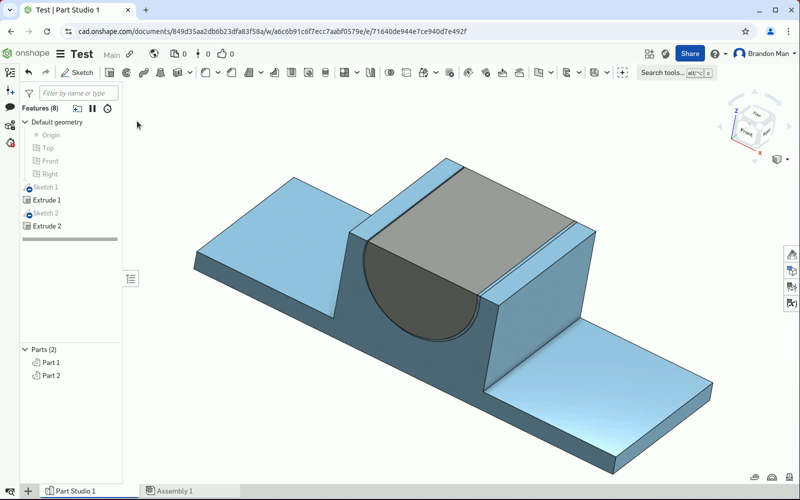
mouse_move(73, 189)
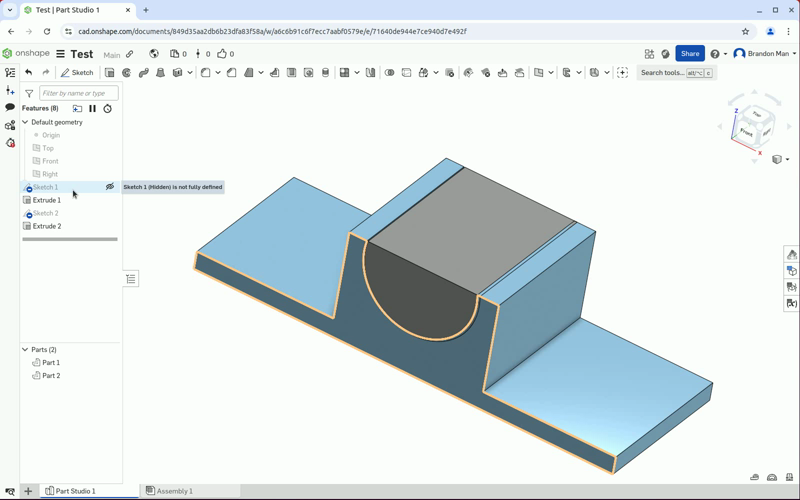
click(73, 189)